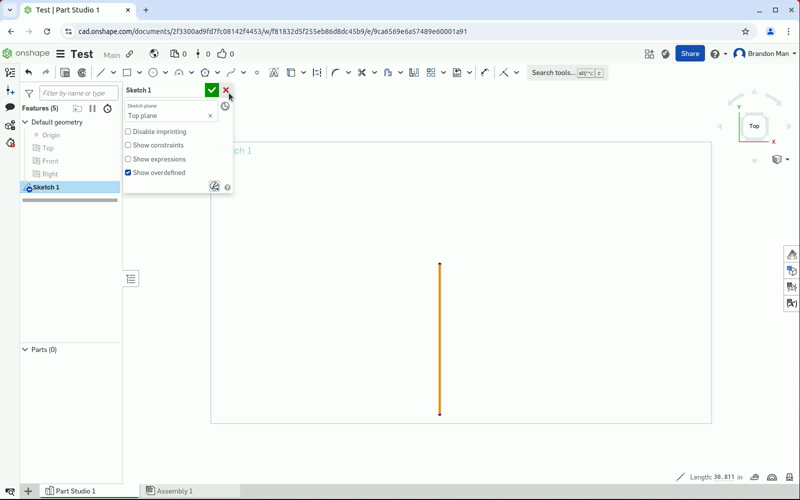
key(shift+h)
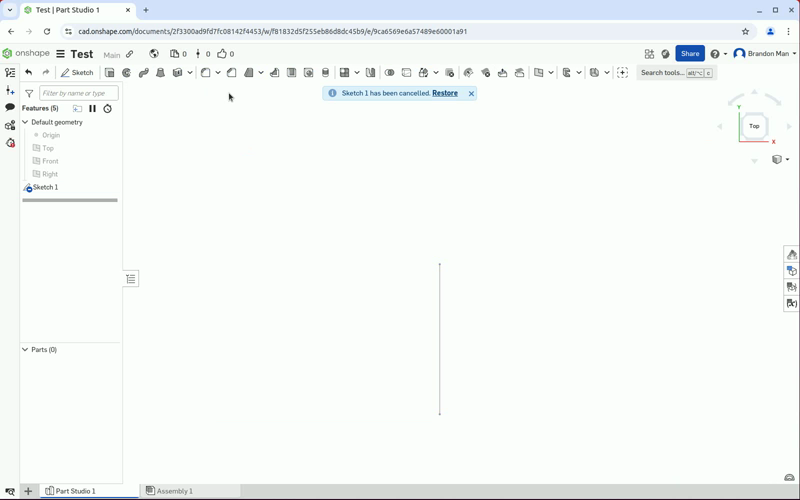
key(shift+s)
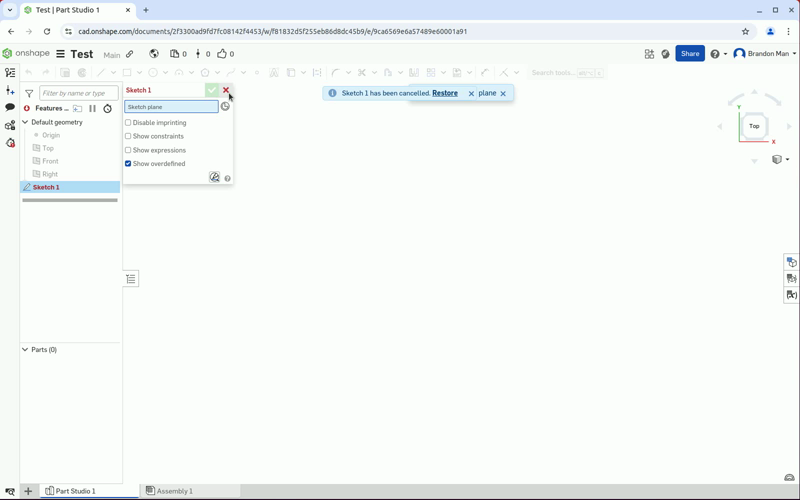
mouse_move(73, 150)
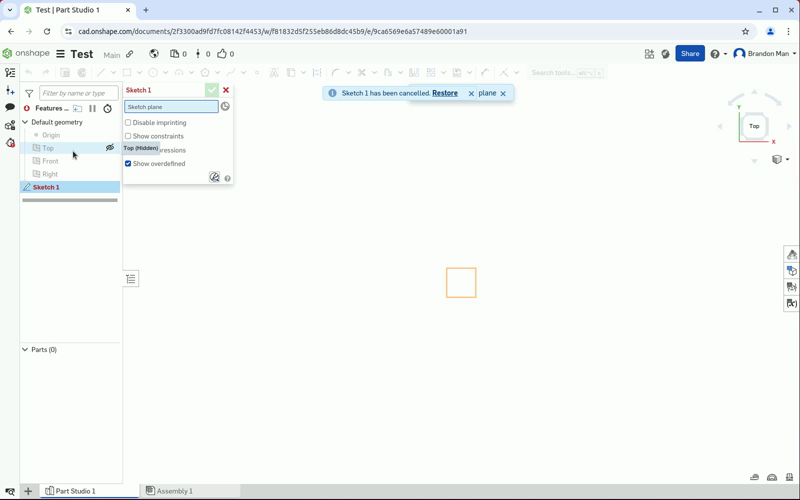
click(73, 150)
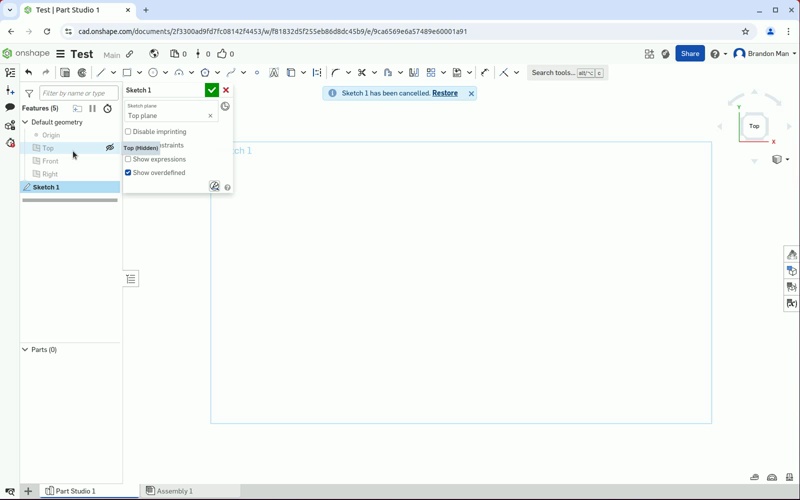
mouse_move(73, 352)
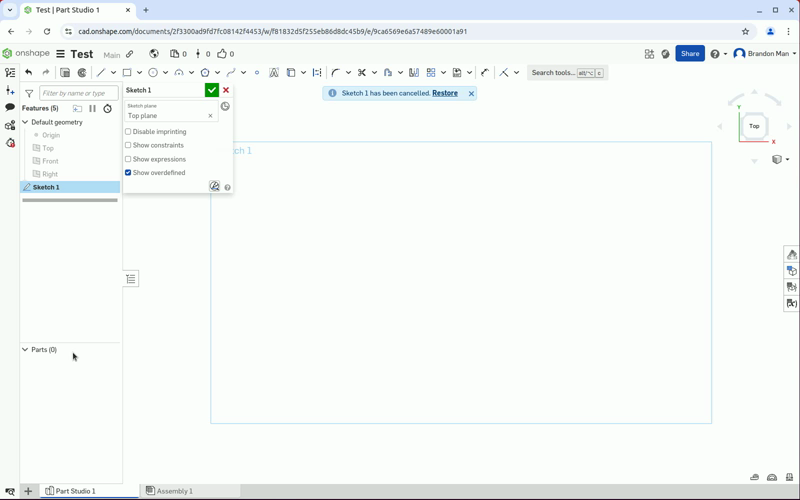
key(y)
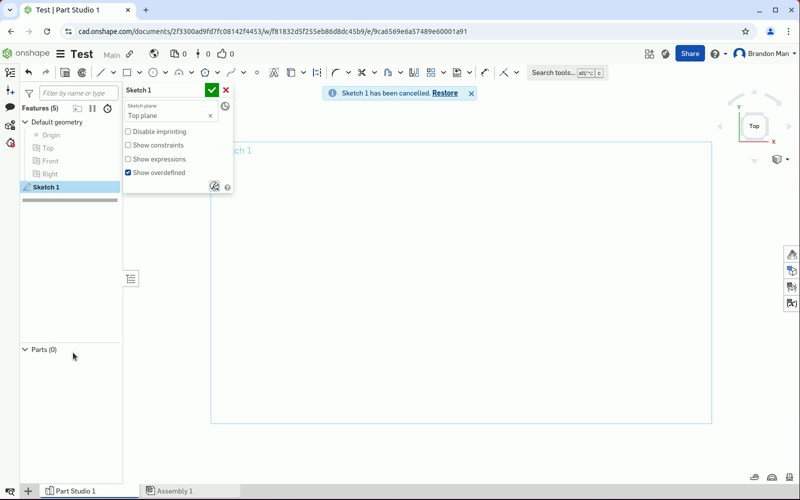
key(c)
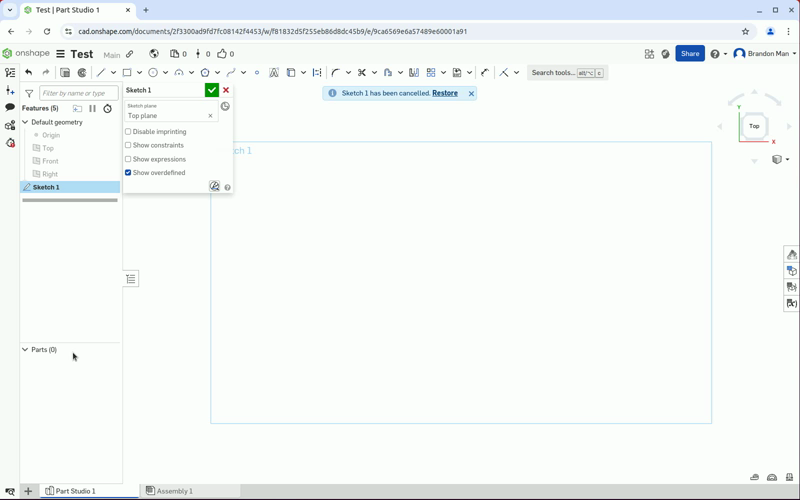
key_down(shift)
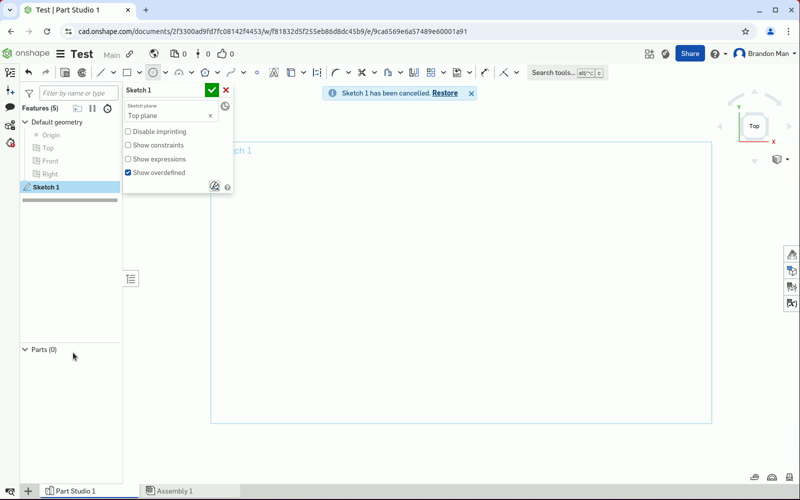
mouse_move(461, 282)
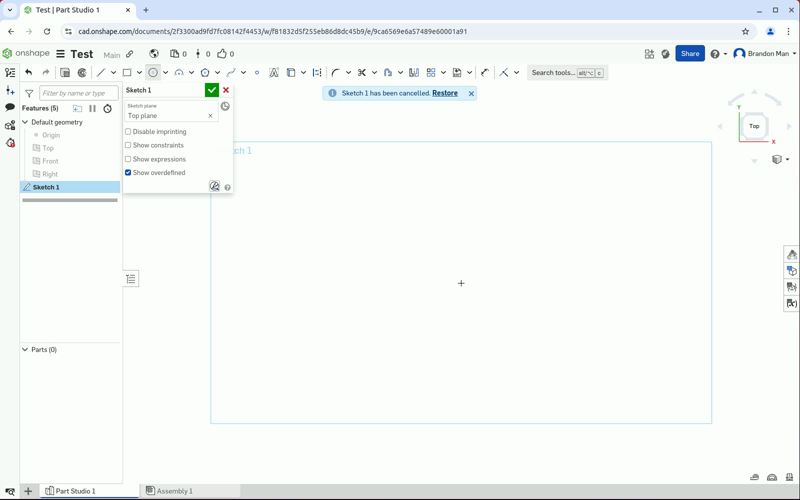
click(461, 282)
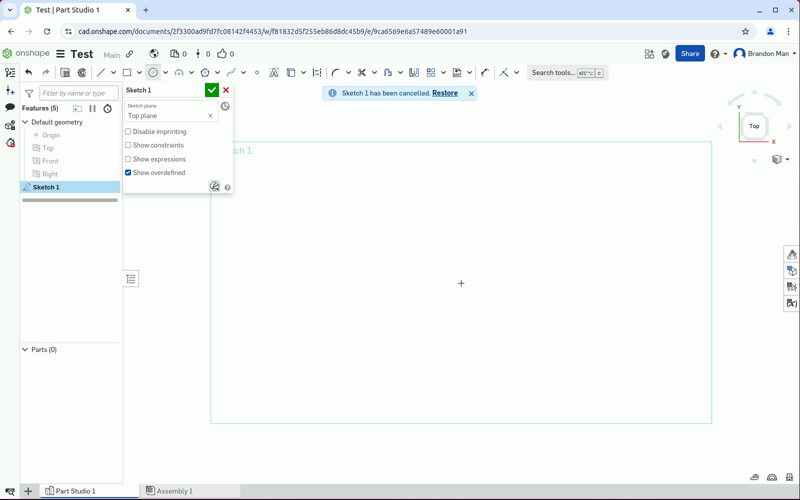
key_up(shift)
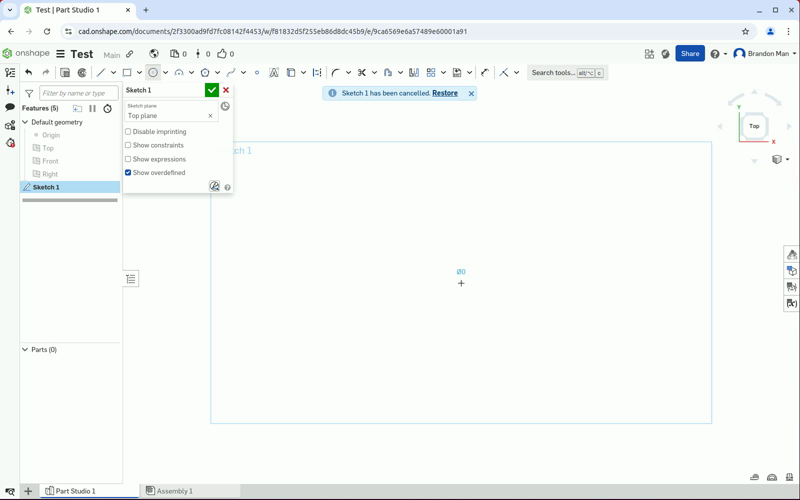
mouse_move(486, 282)
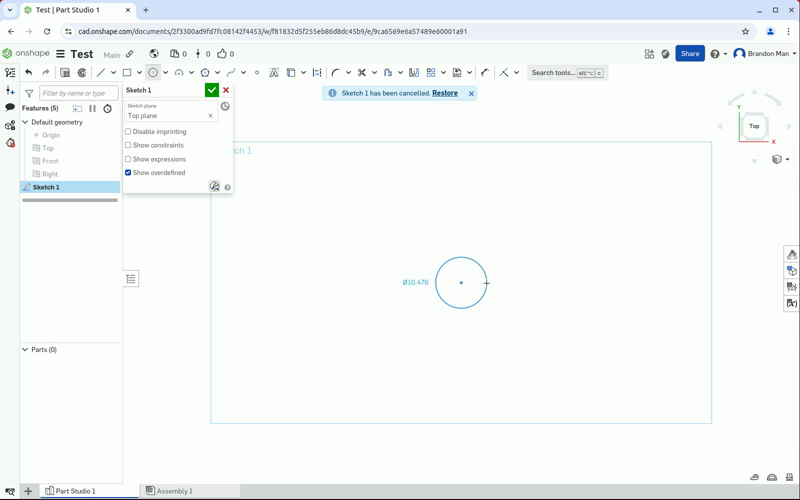
click(486, 282)
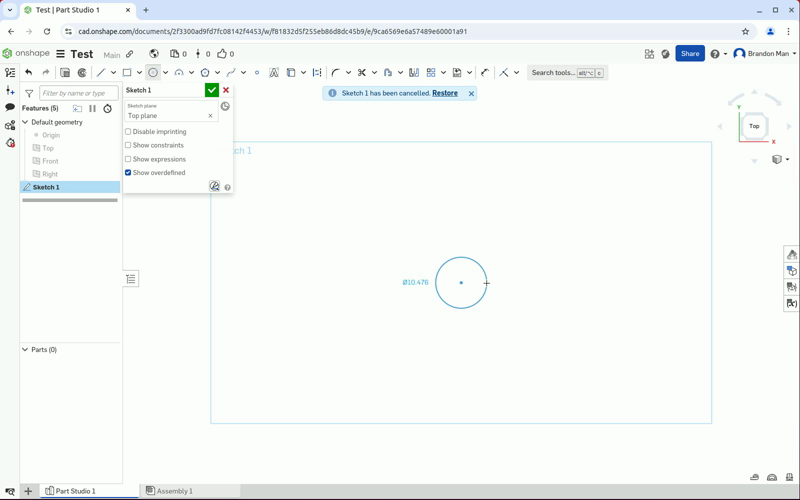
key(esc)
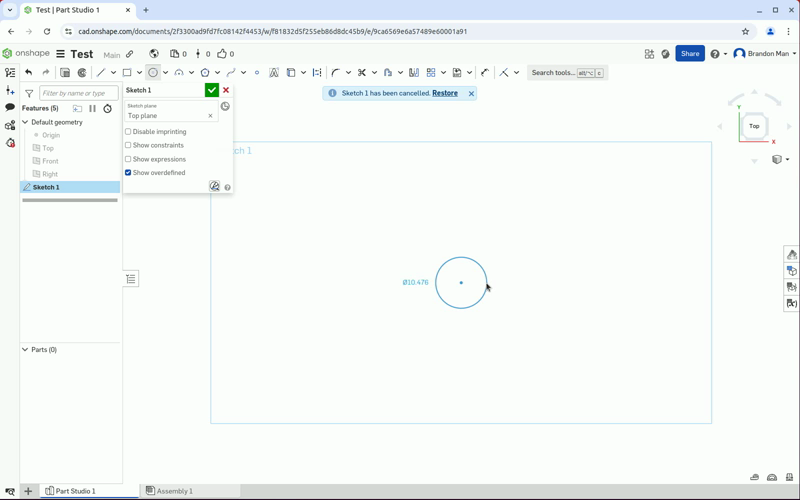
mouse_move(446, 270)
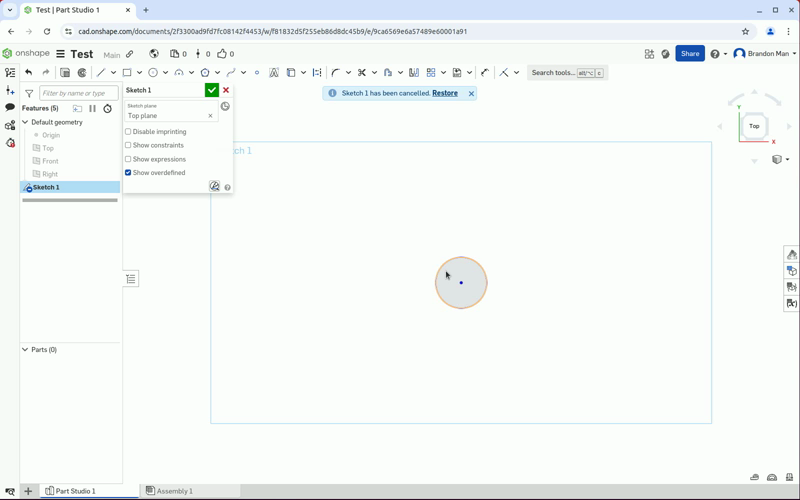
click(446, 270)
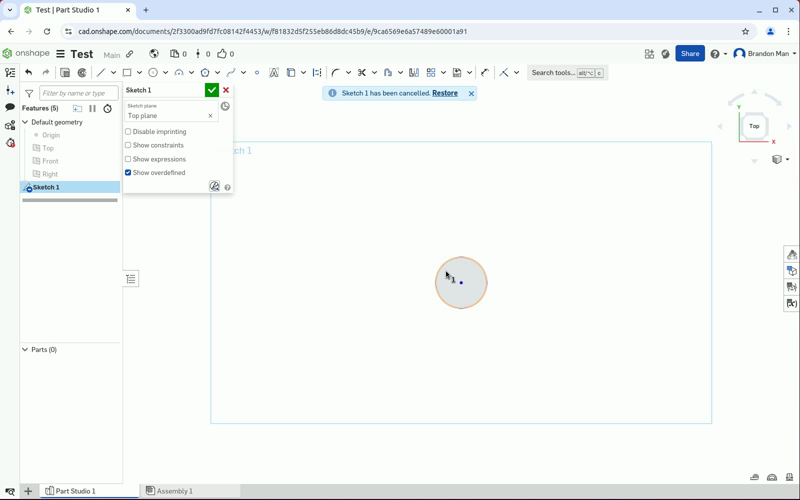
mouse_move(73, 352)
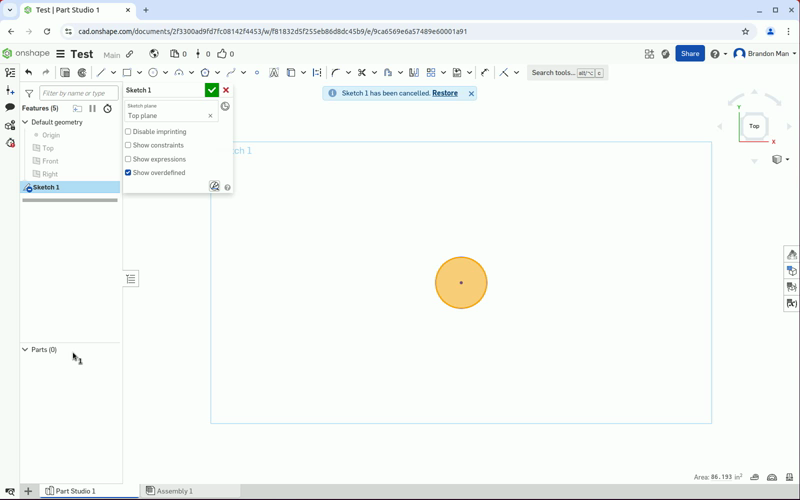
key(shift+y)
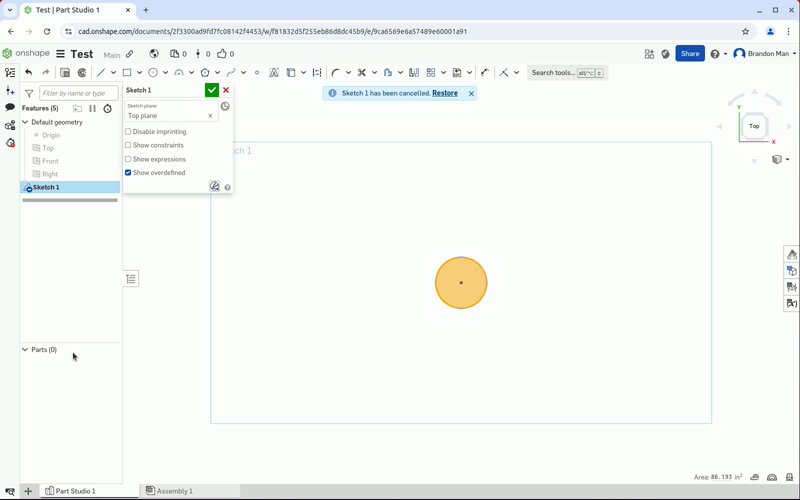
key(shift+e)
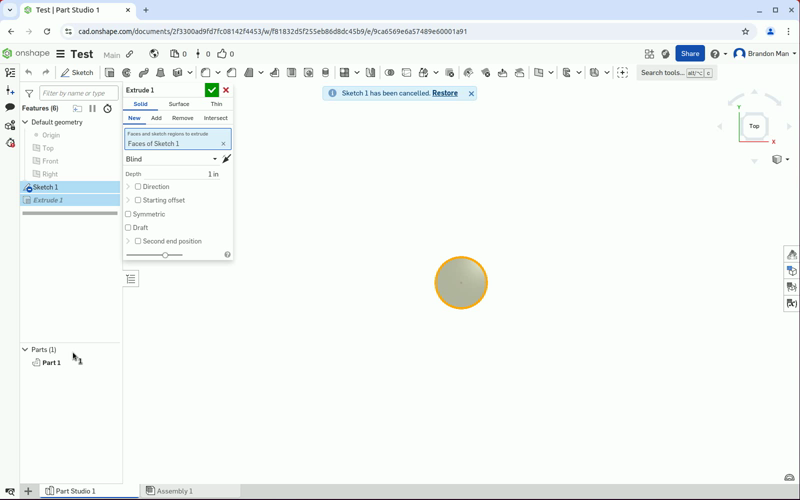
mouse_move(143, 106)
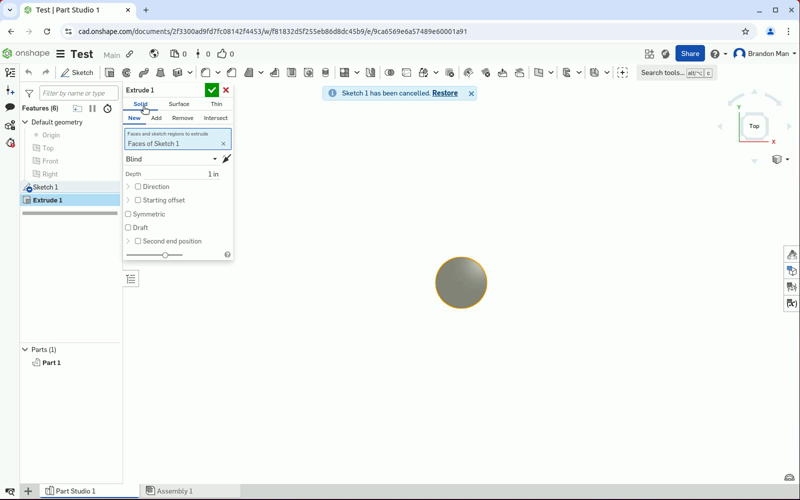
click(143, 106)
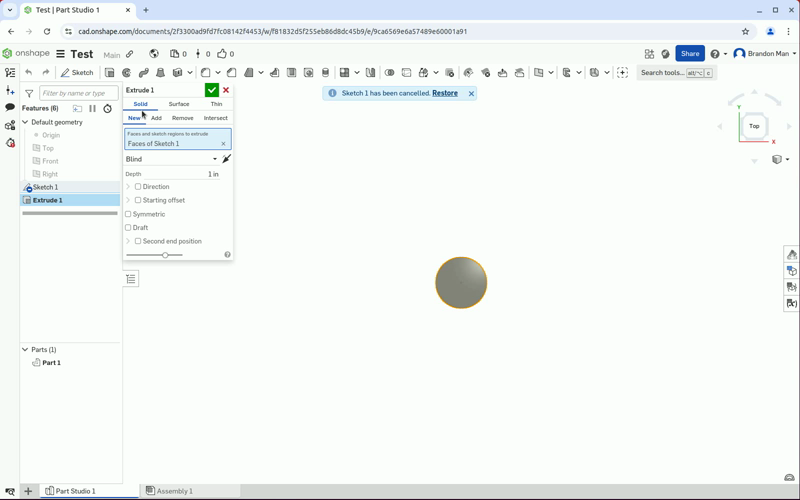
mouse_move(137, 120)
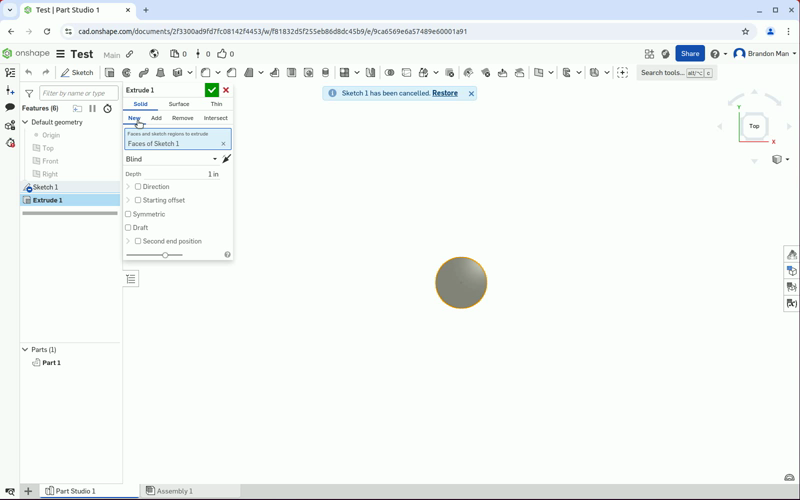
click(137, 120)
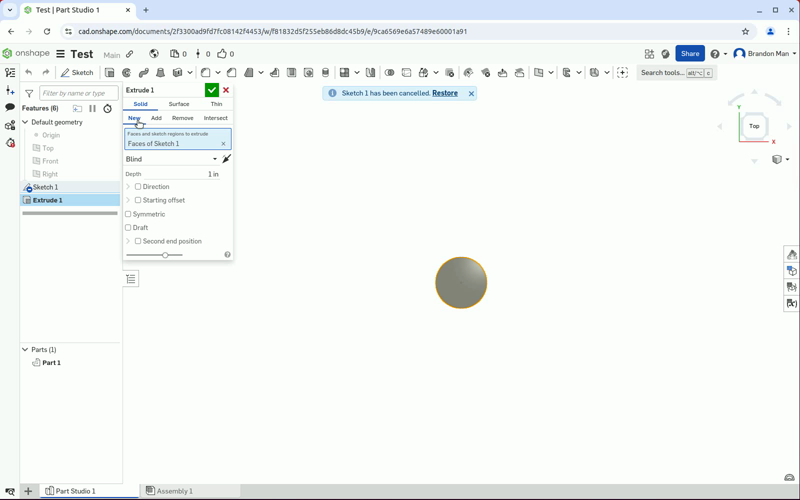
key(tab, 4)
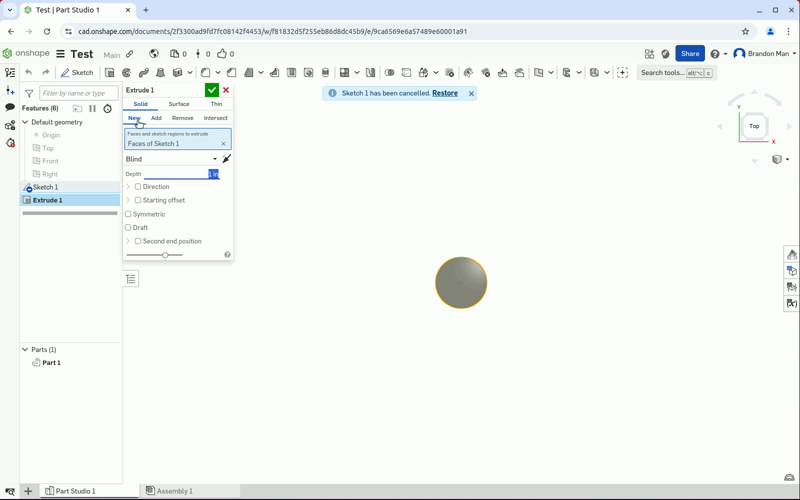
text(3.129)
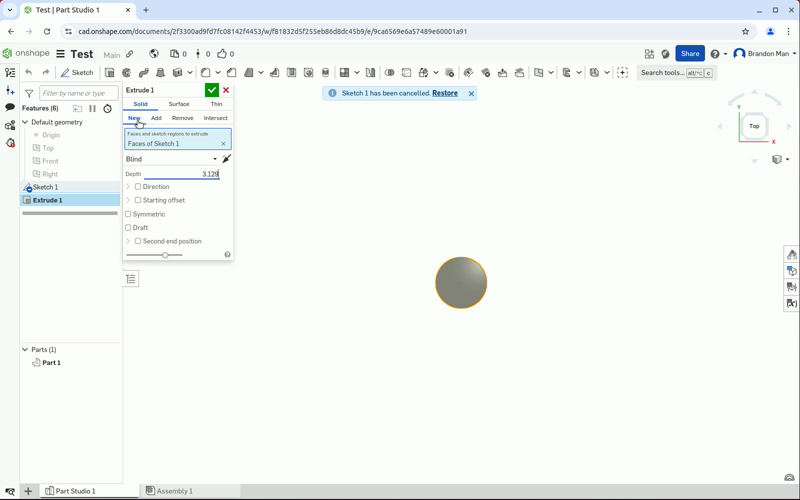
key(enter)
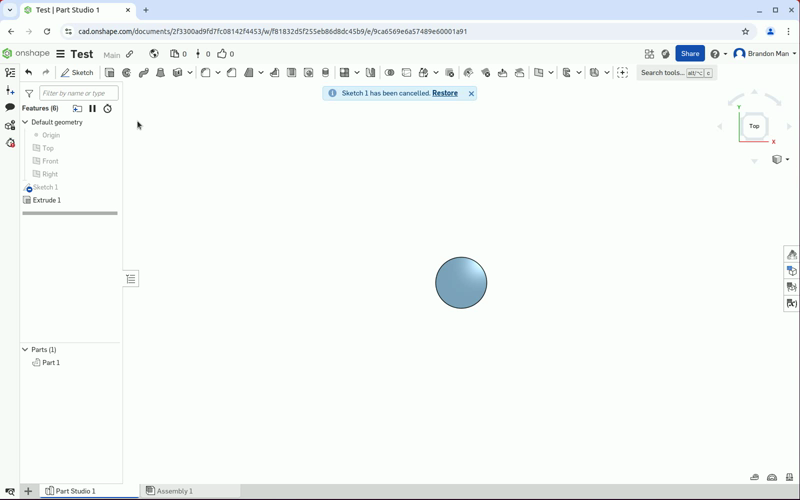
key(shift+h)
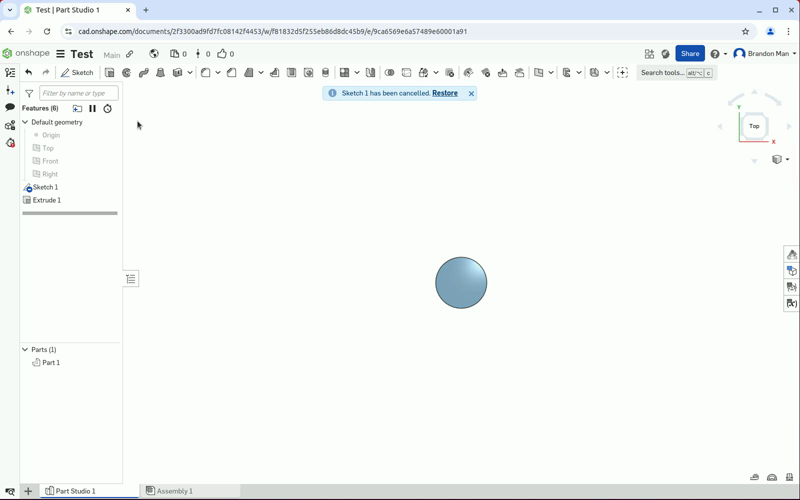
key(shift+h)
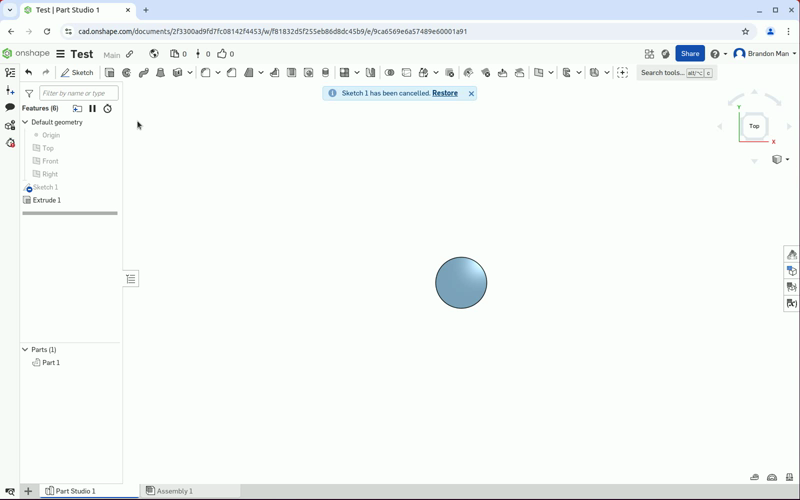
mouse_move(73, 189)
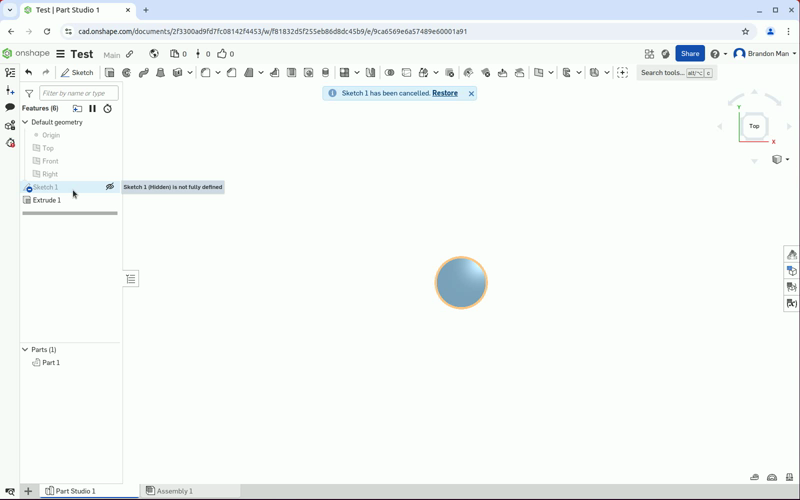
click(73, 189)
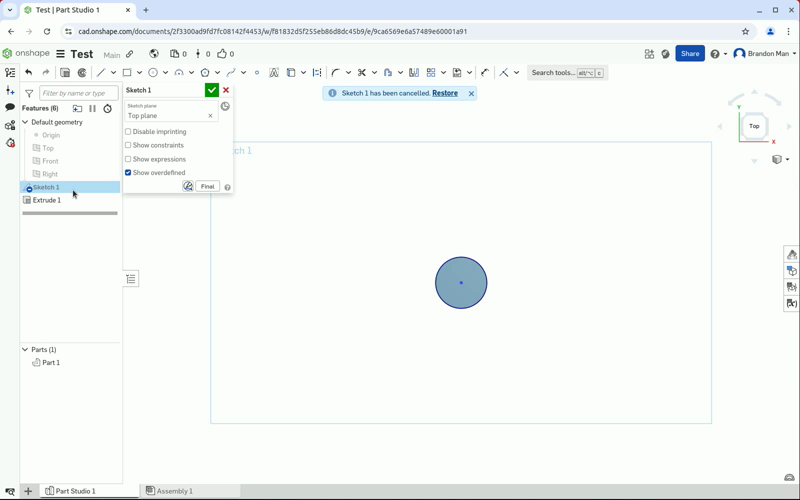
mouse_move(229, 92)
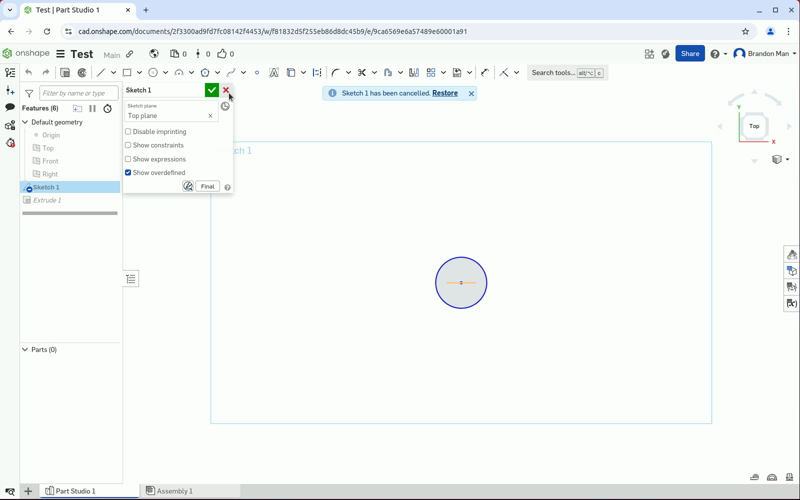
click(229, 92)
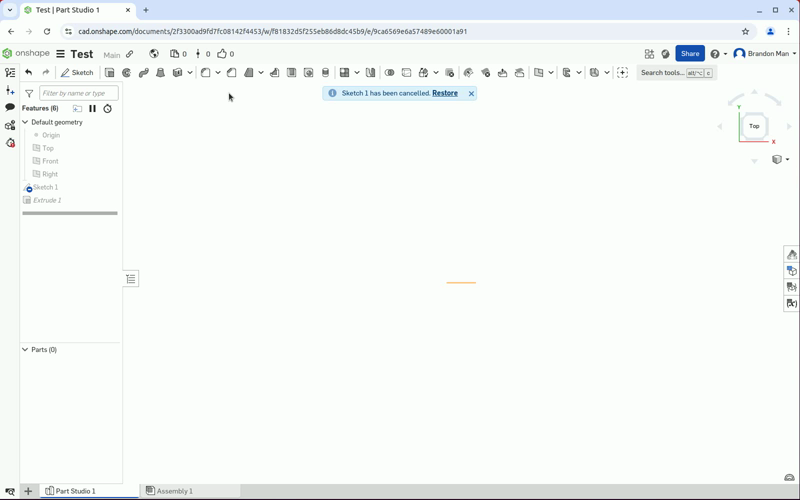
mouse_move(541, 75)
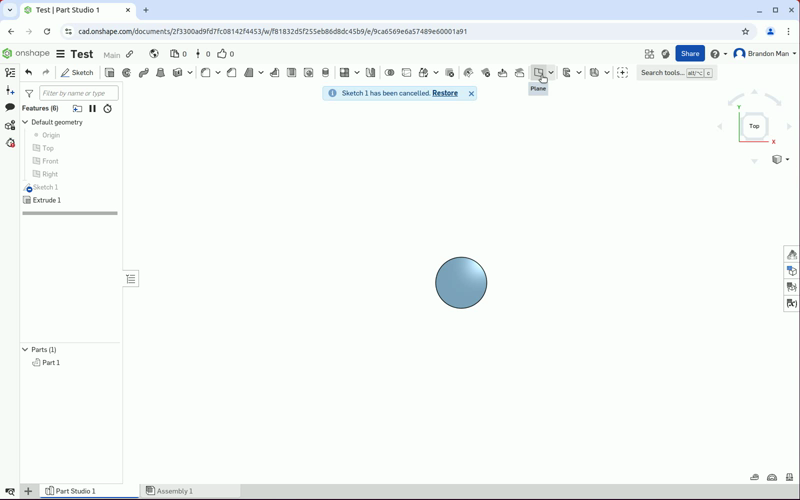
click(541, 75)
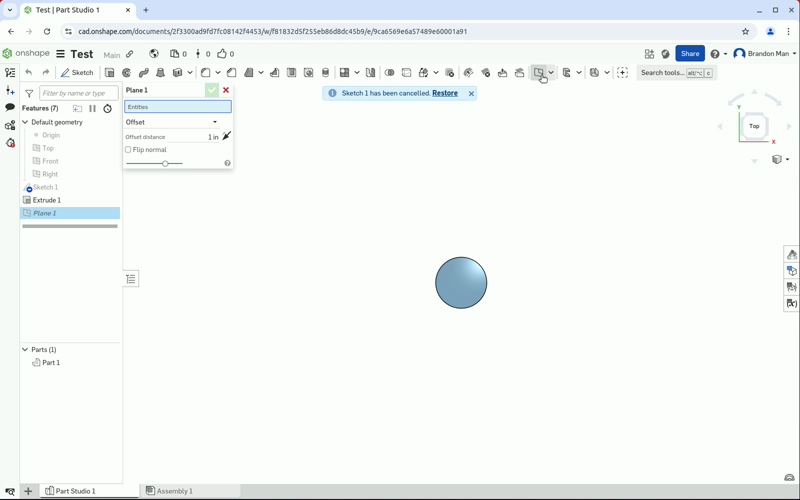
mouse_move(73, 150)
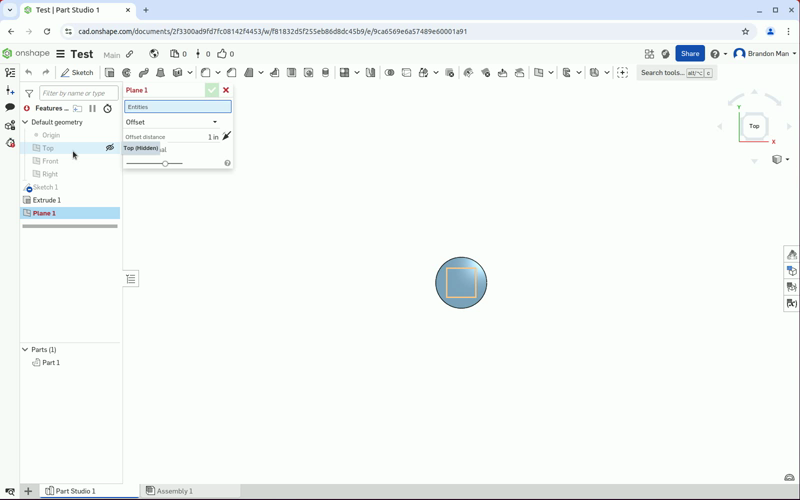
click(73, 150)
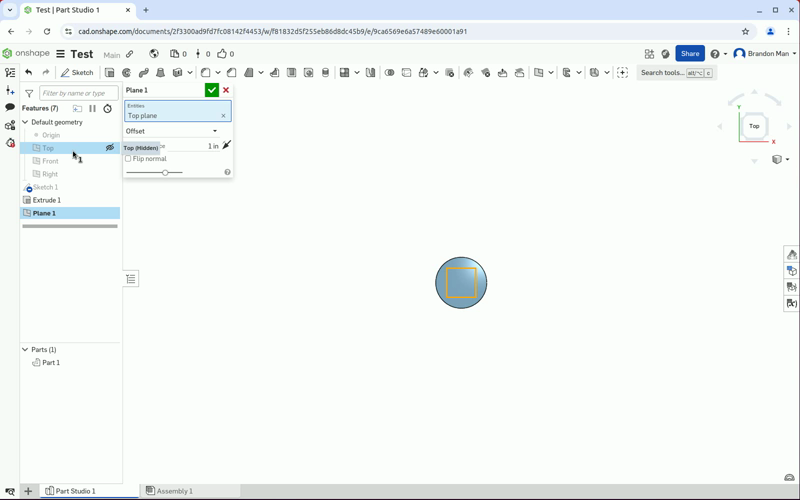
key(tab, 2)
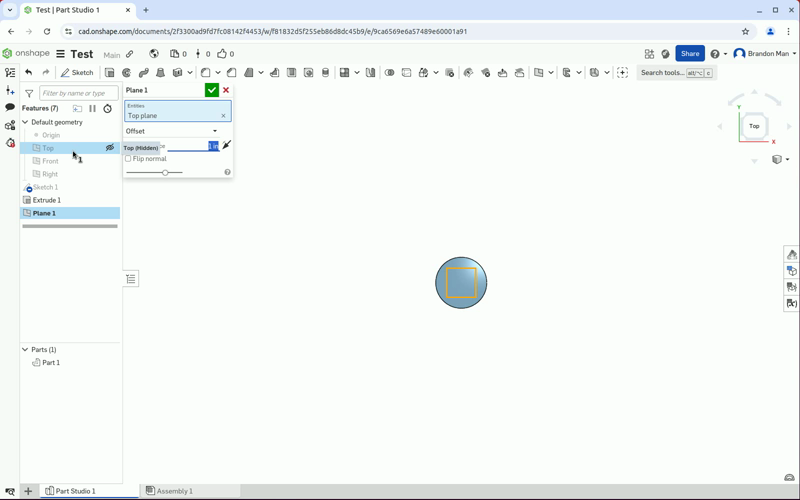
text(3.143)
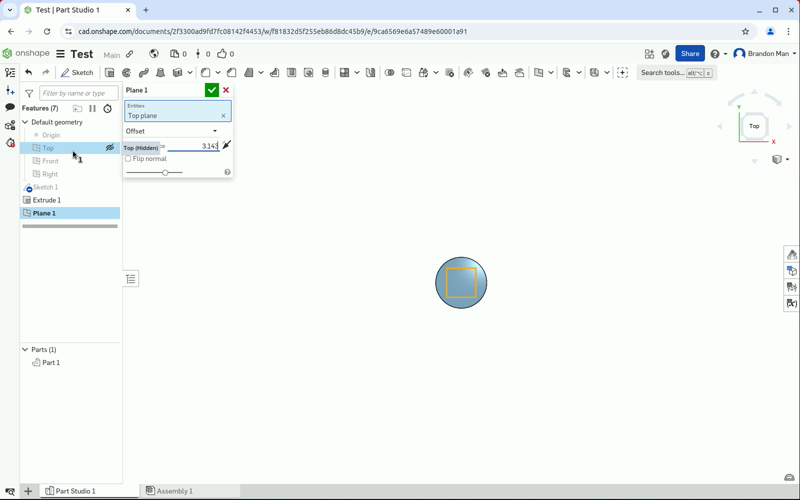
key(enter, 2)
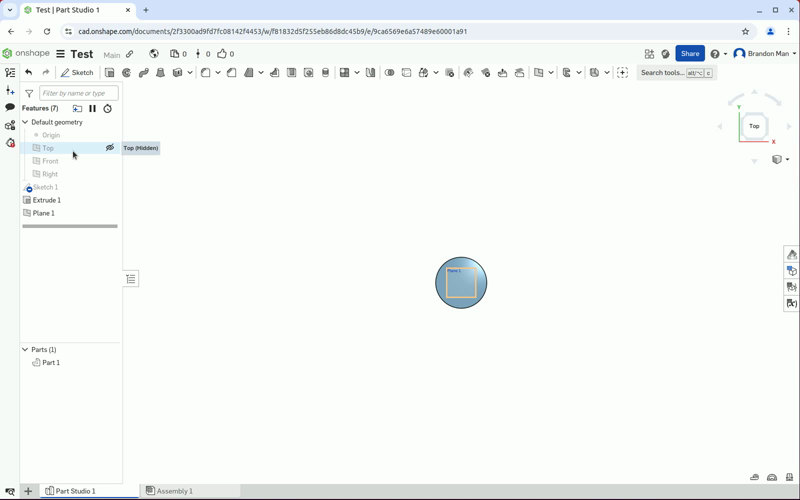
key(shift+s)
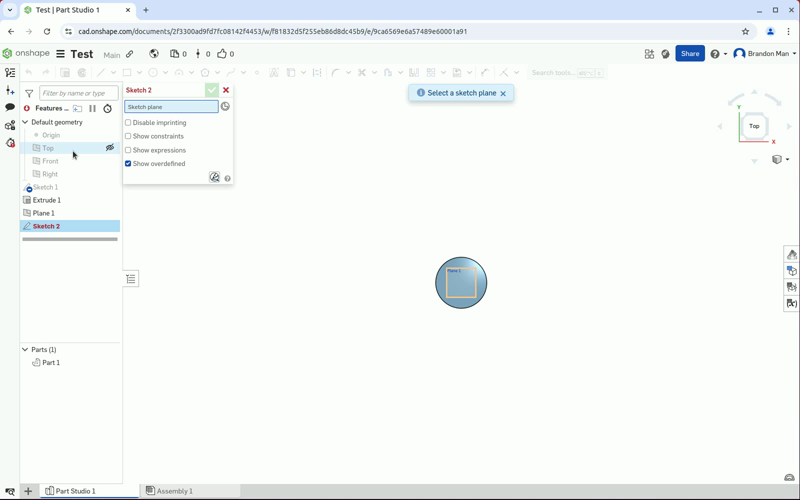
mouse_move(73, 215)
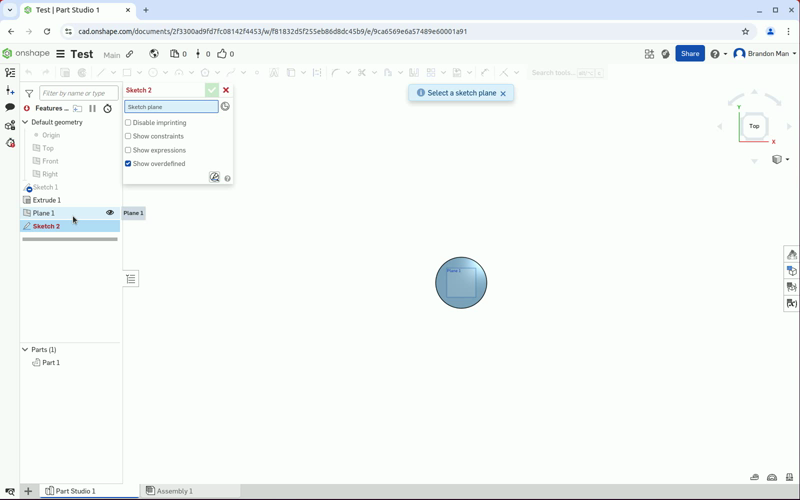
click(73, 215)
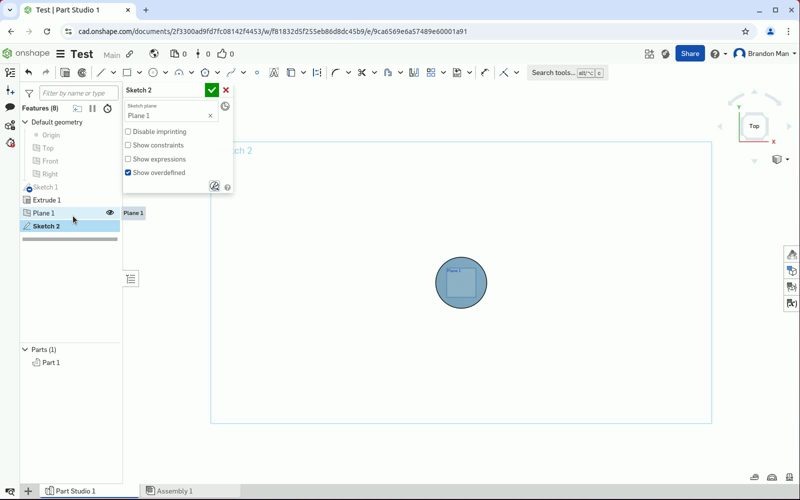
mouse_move(73, 352)
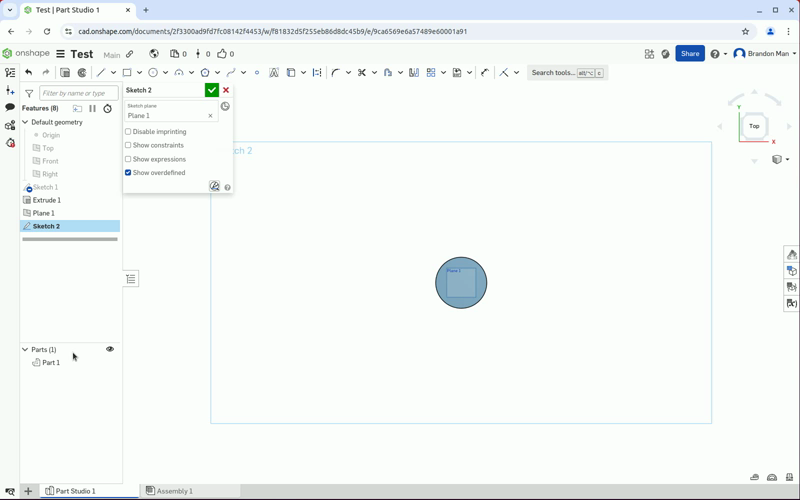
key(y)
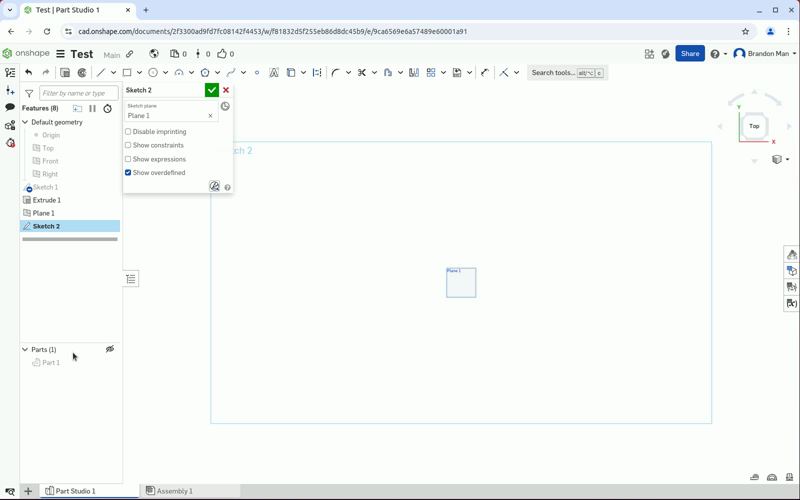
key(c)
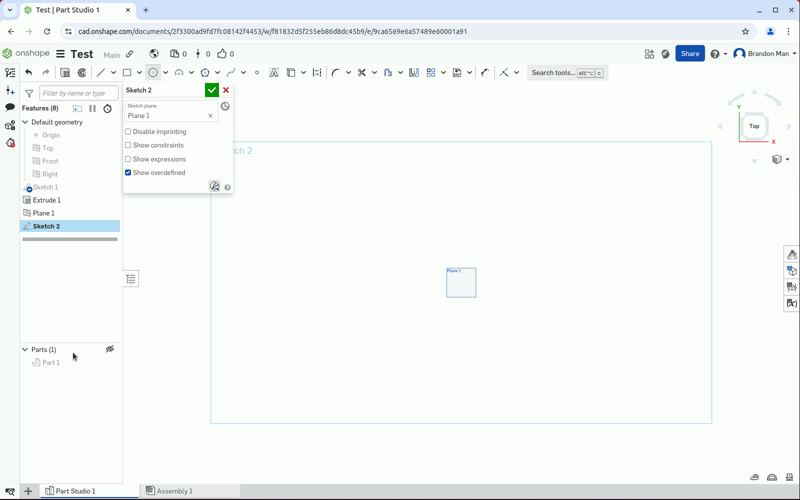
key_down(shift)
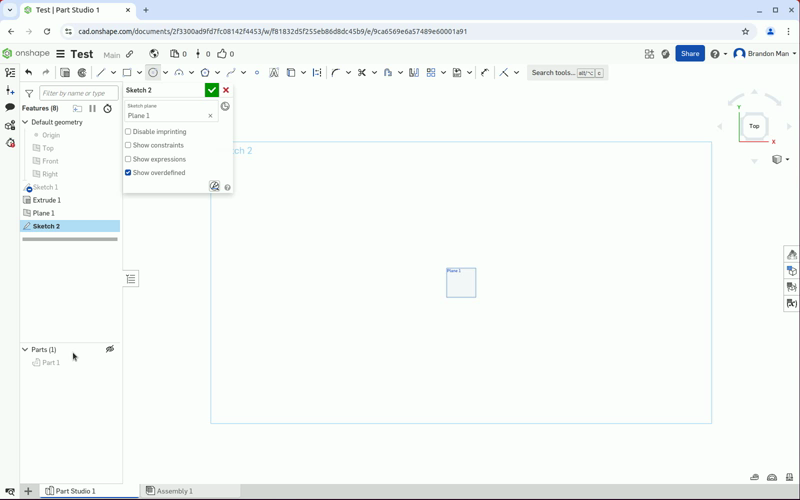
mouse_move(461, 282)
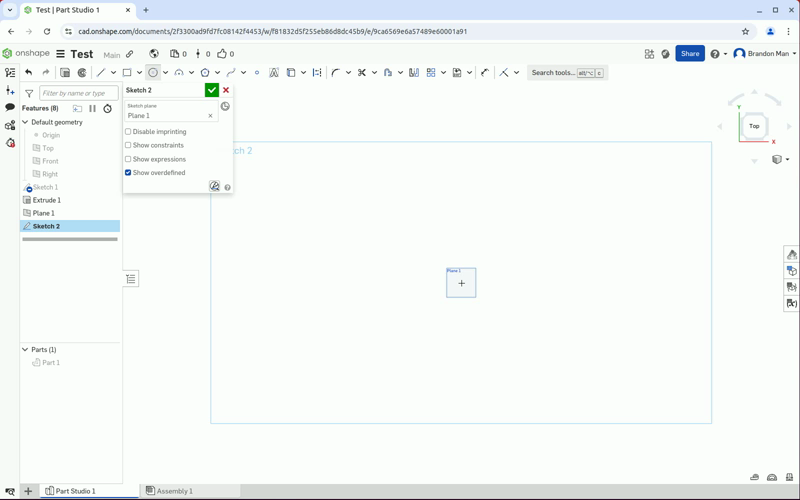
click(461, 282)
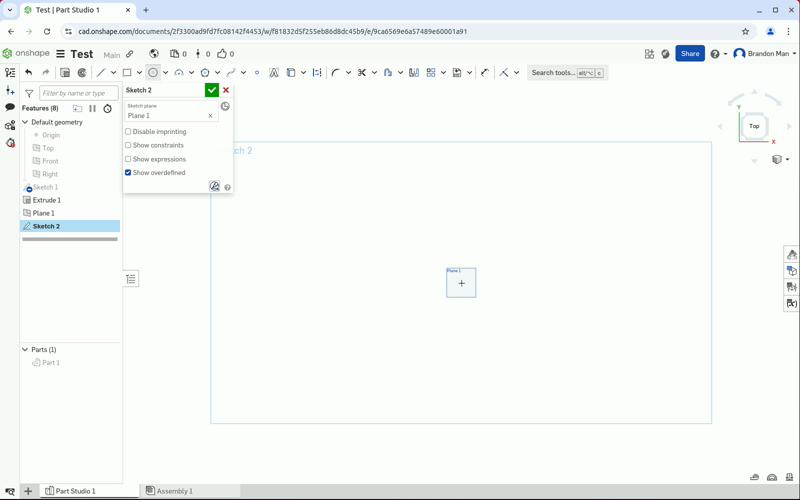
key_up(shift)
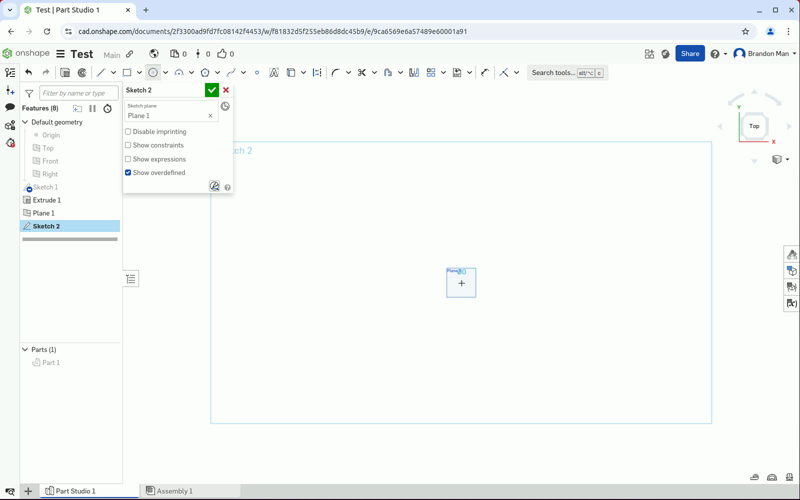
mouse_move(472, 282)
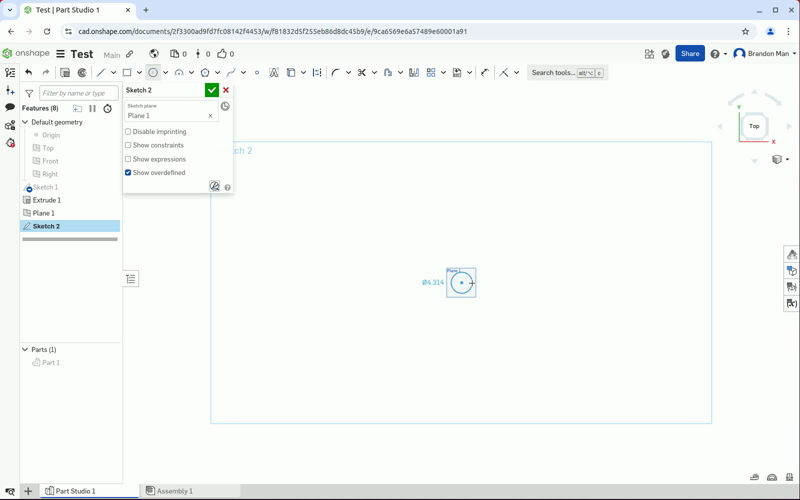
click(472, 282)
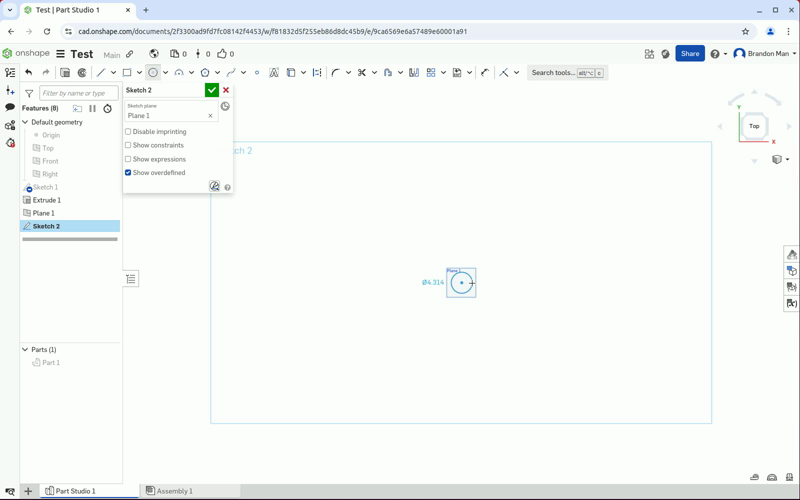
key(esc)
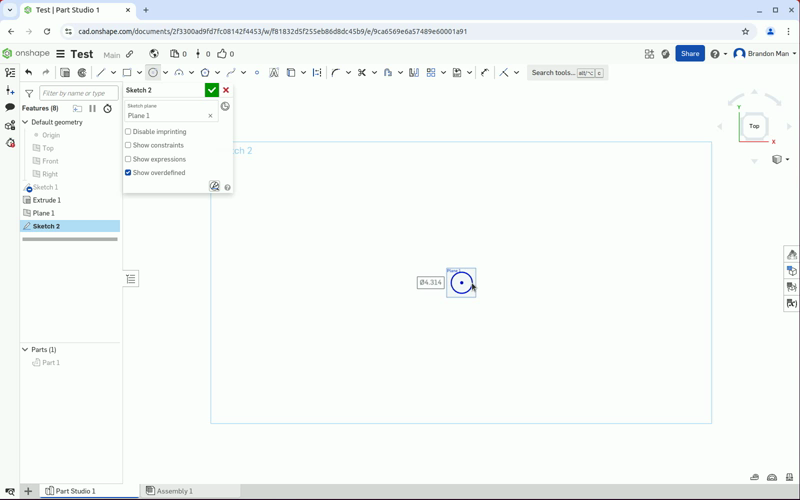
mouse_move(468, 285)
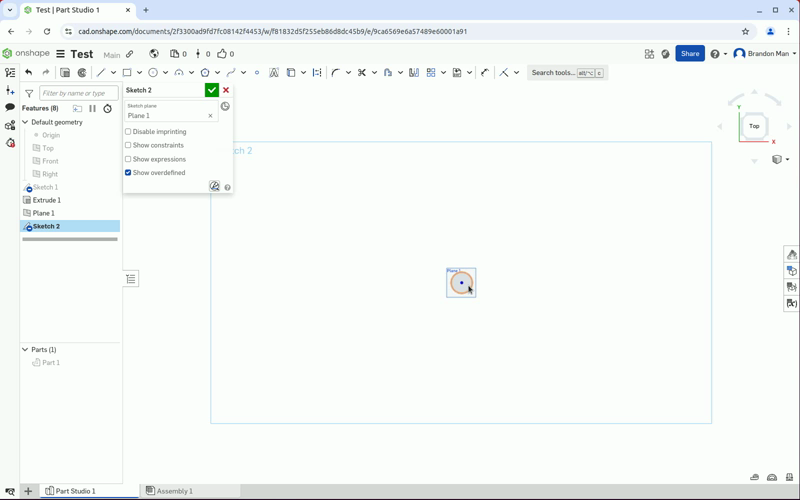
scroll(6)
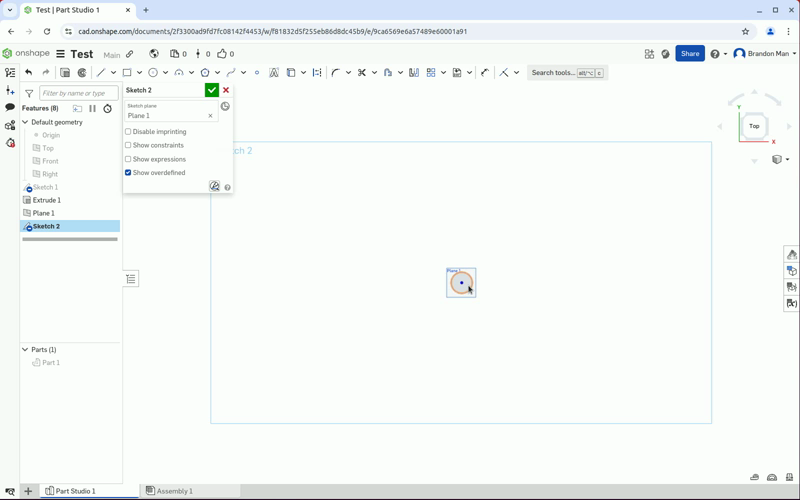
scroll(6)
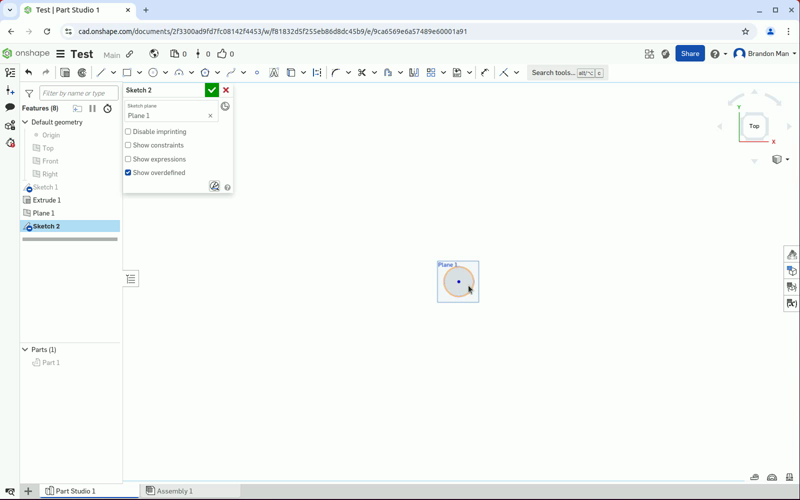
scroll(6)
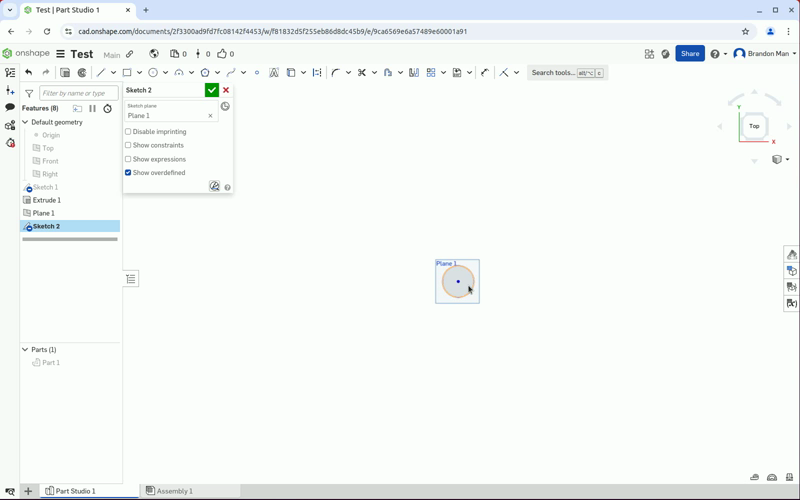
scroll(6)
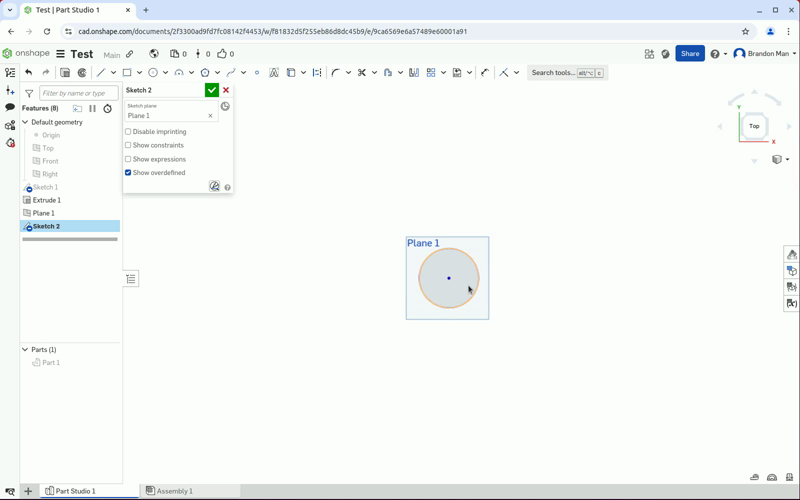
scroll(6)
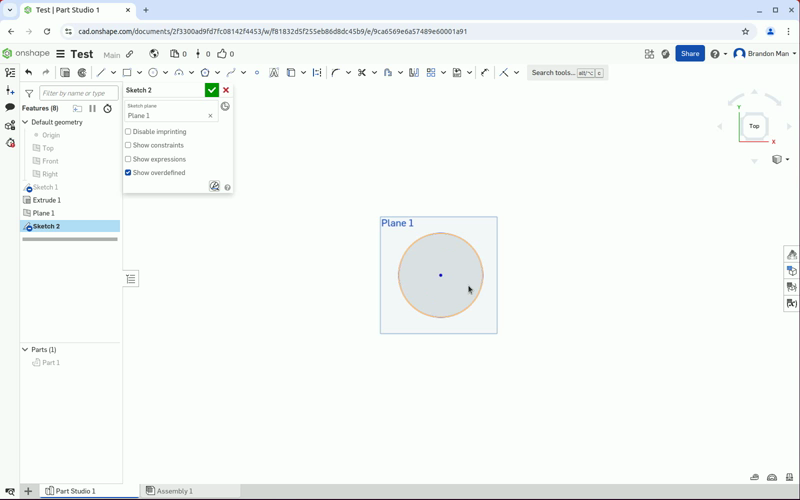
scroll(6)
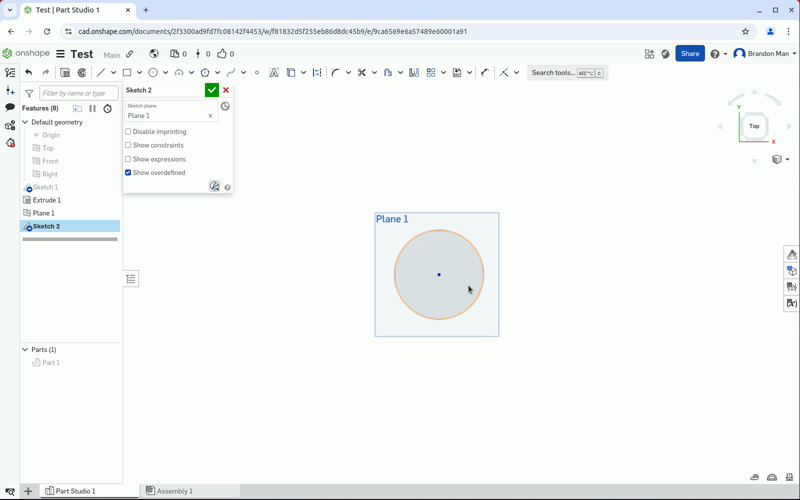
scroll(6)
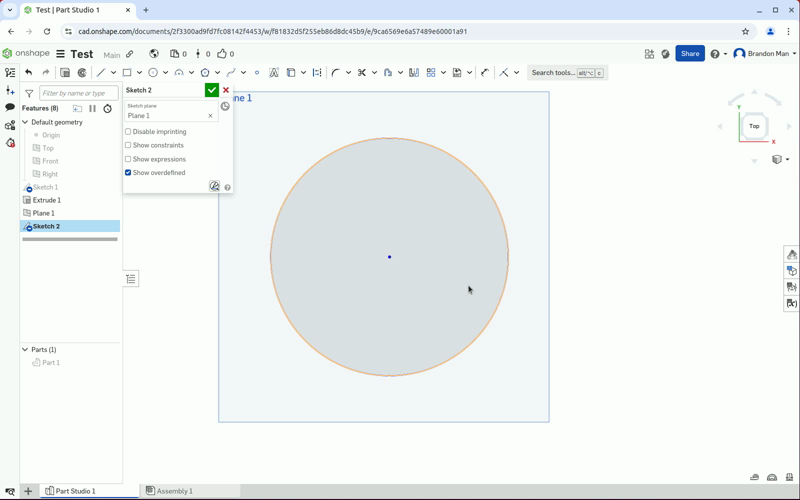
click(468, 285)
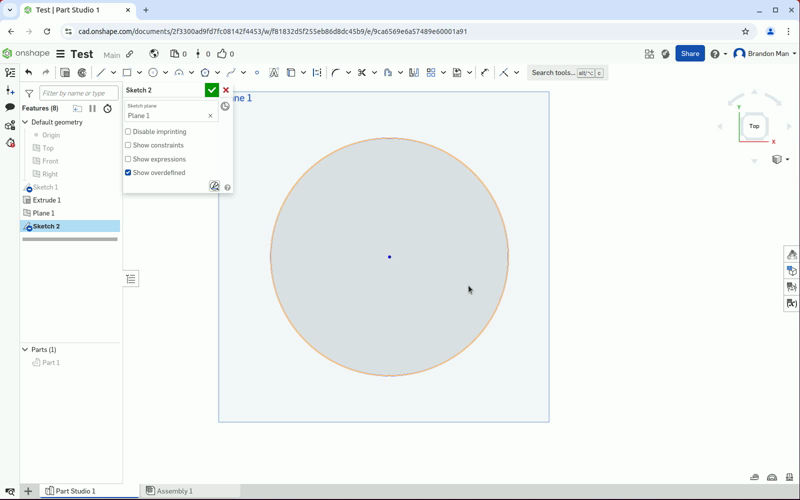
scroll(-6)
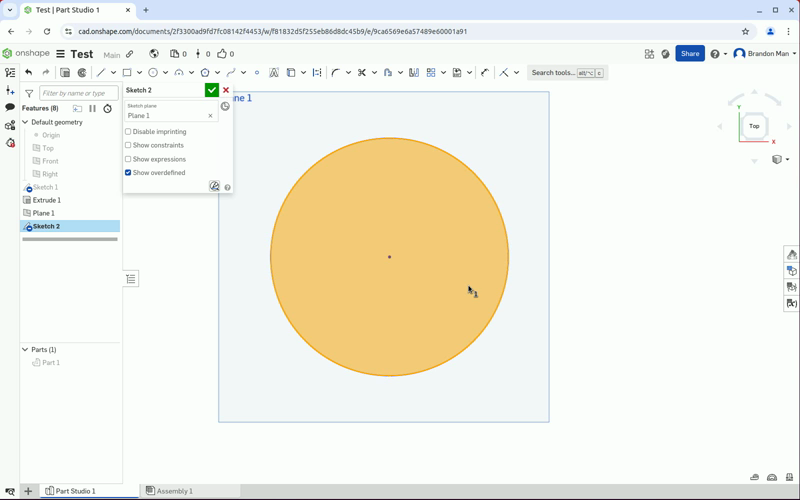
scroll(-6)
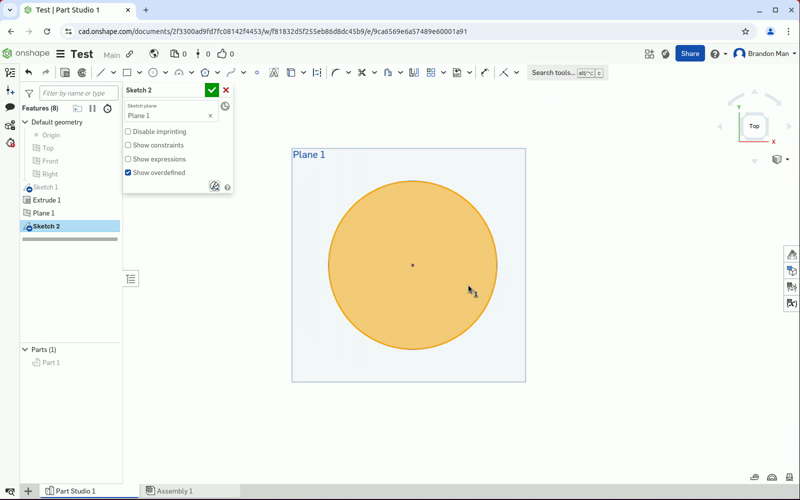
scroll(-6)
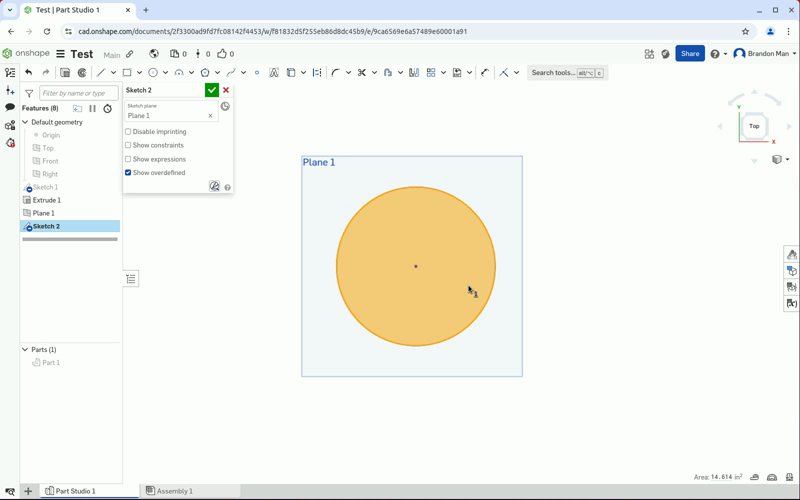
scroll(-6)
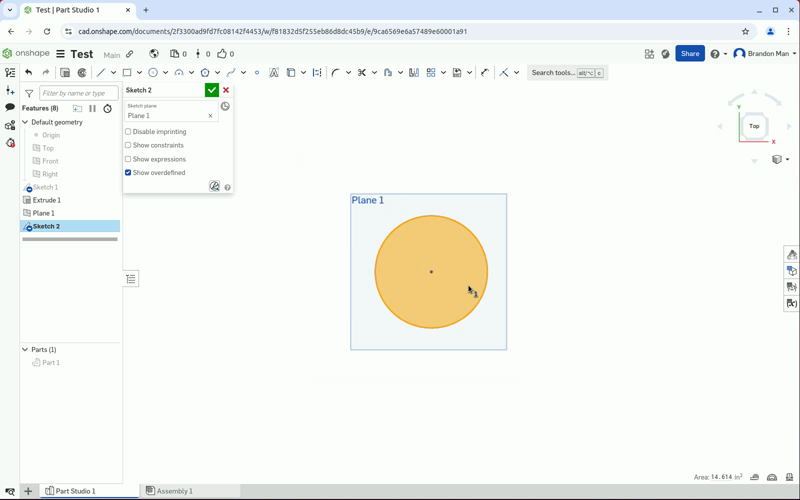
scroll(-6)
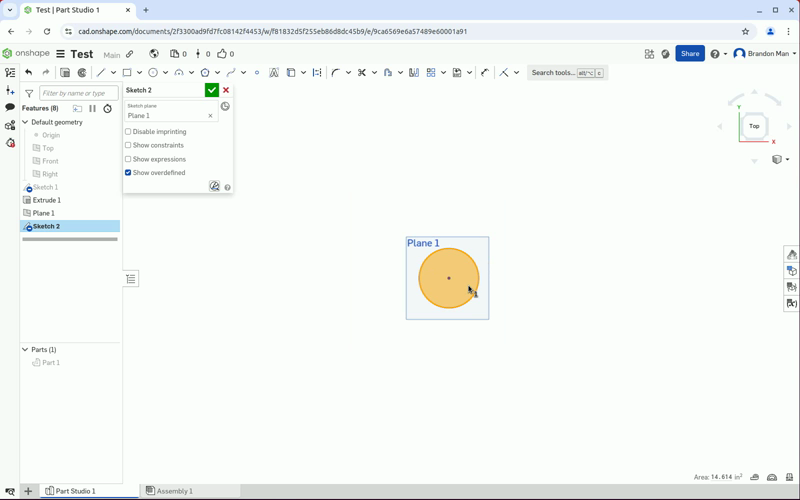
scroll(-6)
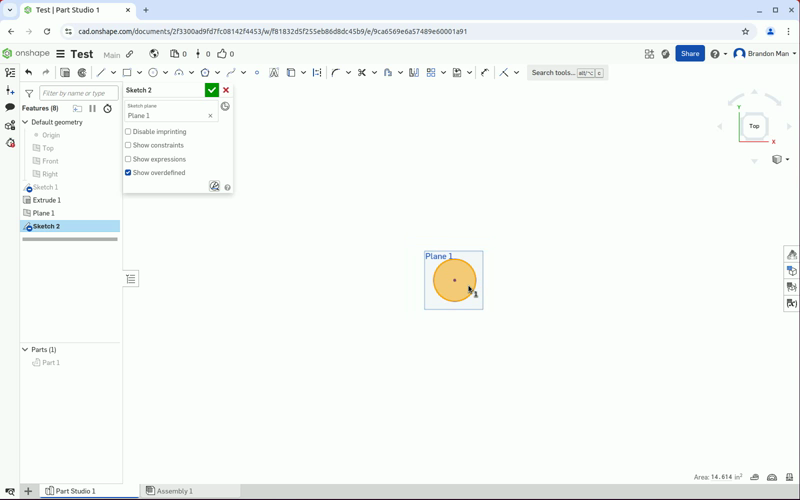
scroll(-6)
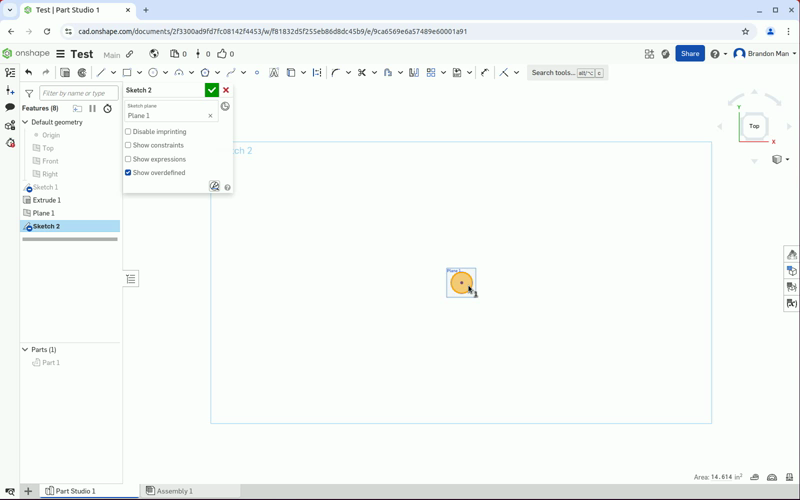
mouse_move(73, 352)
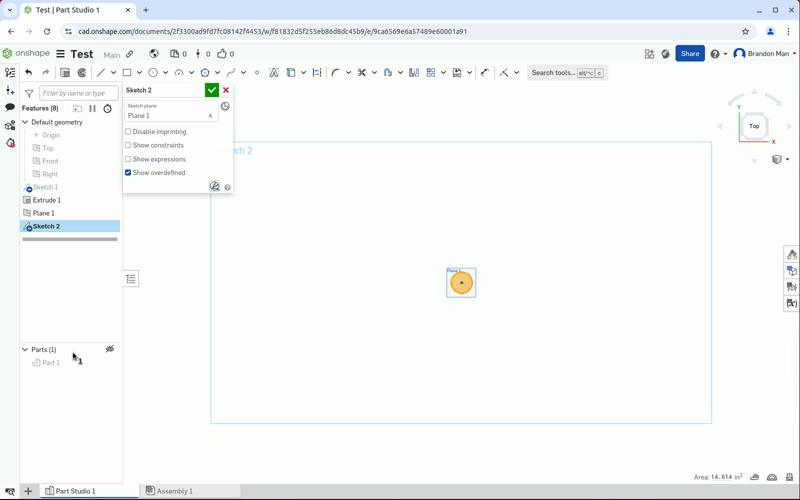
key(shift+y)
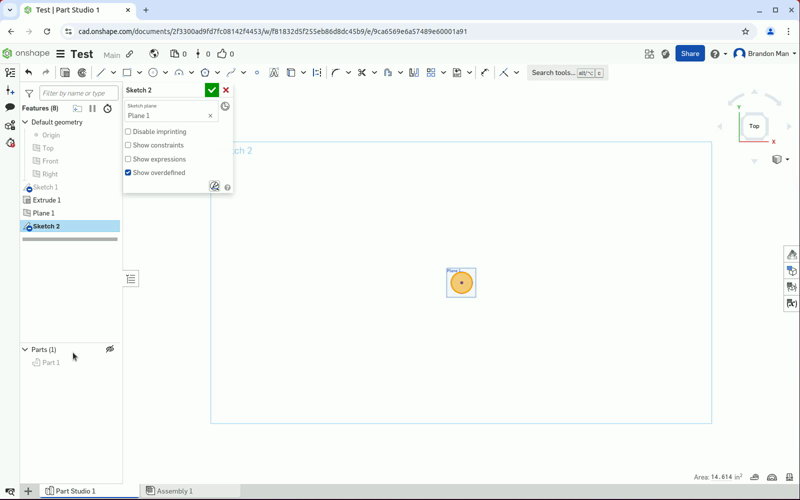
key(shift+e)
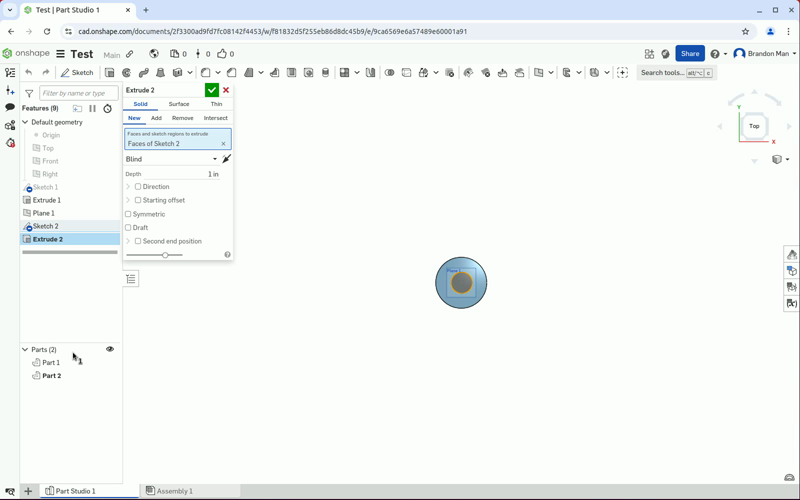
mouse_move(143, 106)
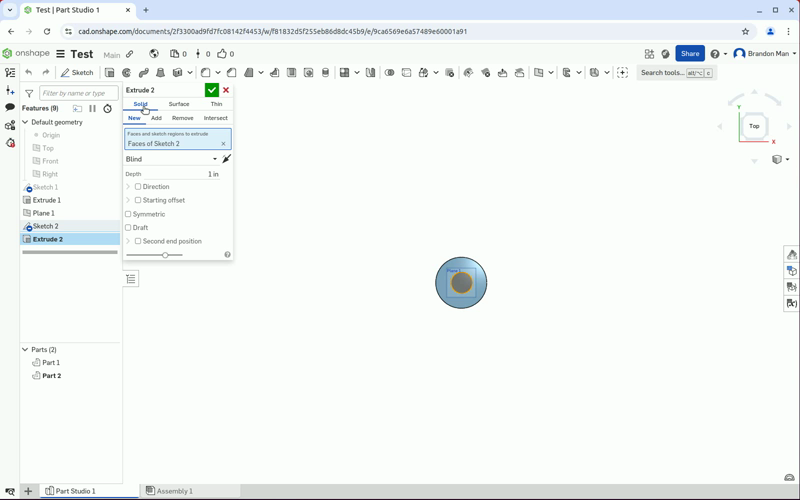
click(143, 106)
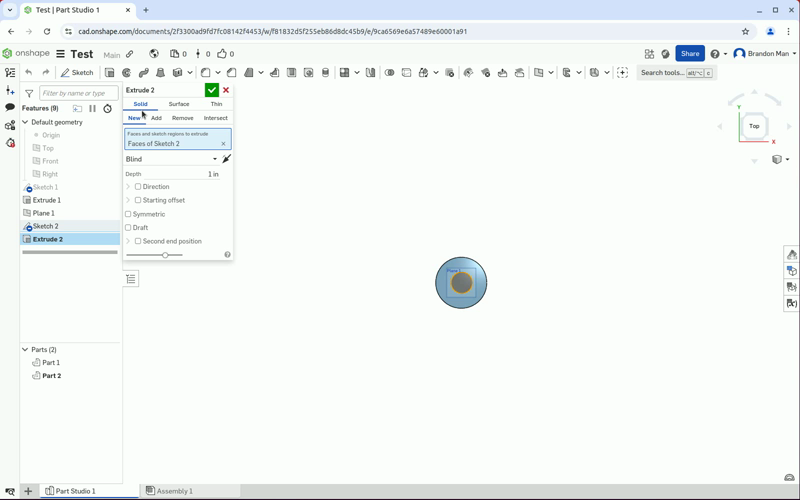
mouse_move(137, 120)
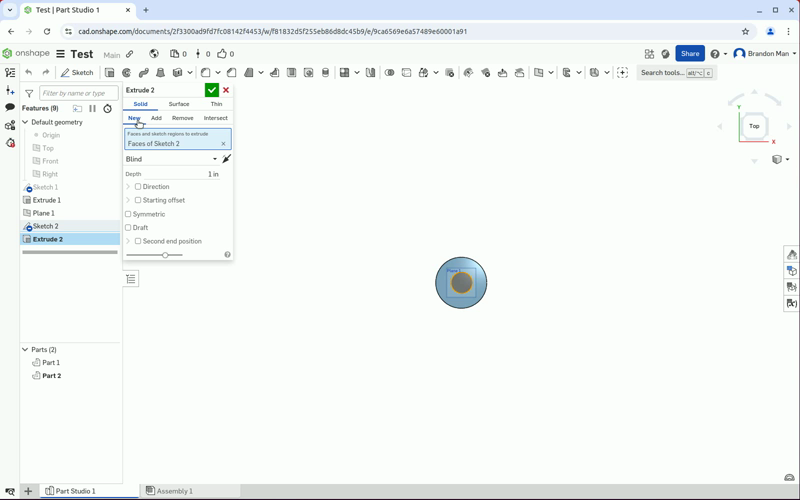
click(137, 120)
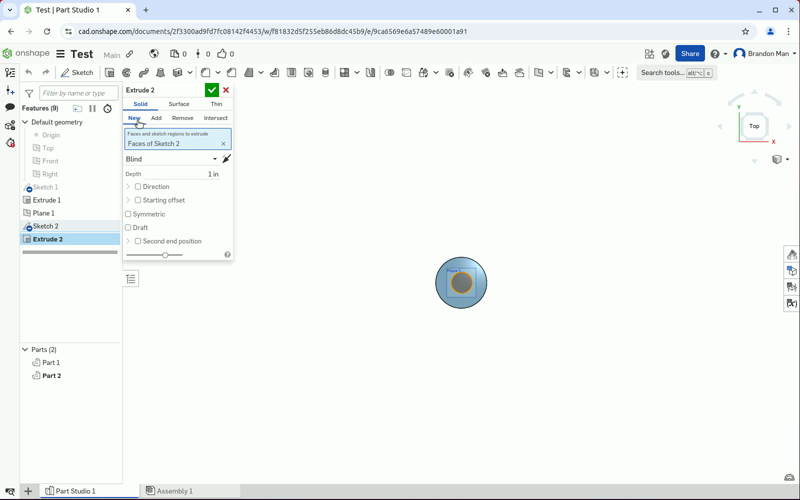
key(tab, 4)
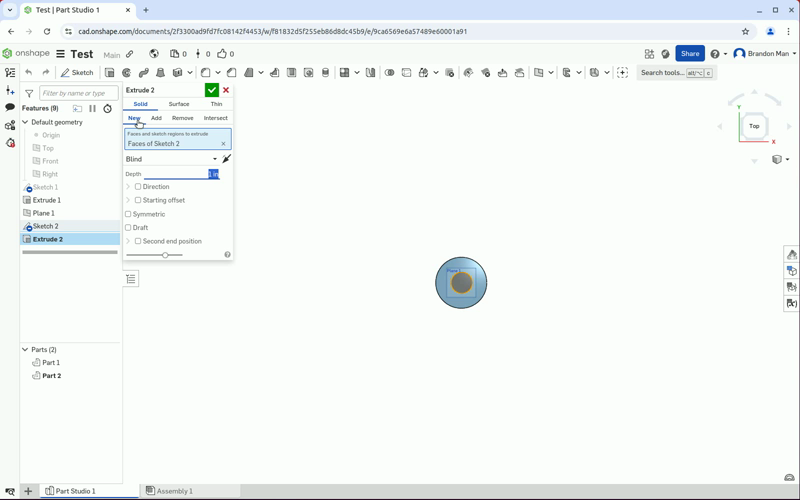
text(19.979)
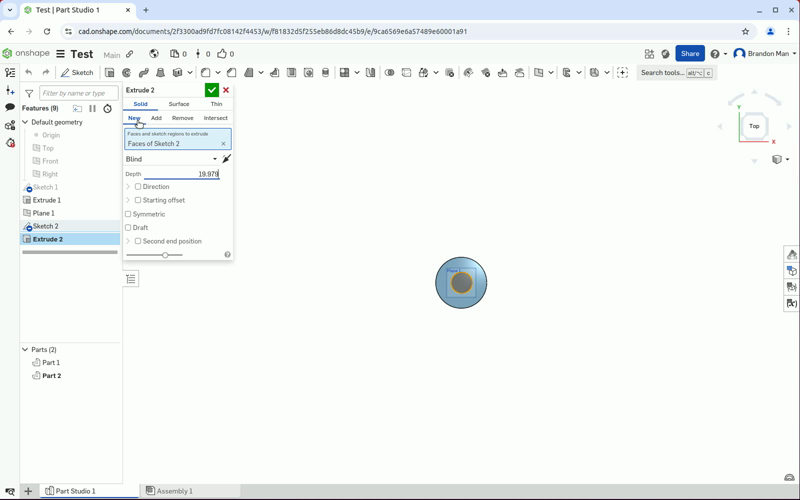
key(enter)
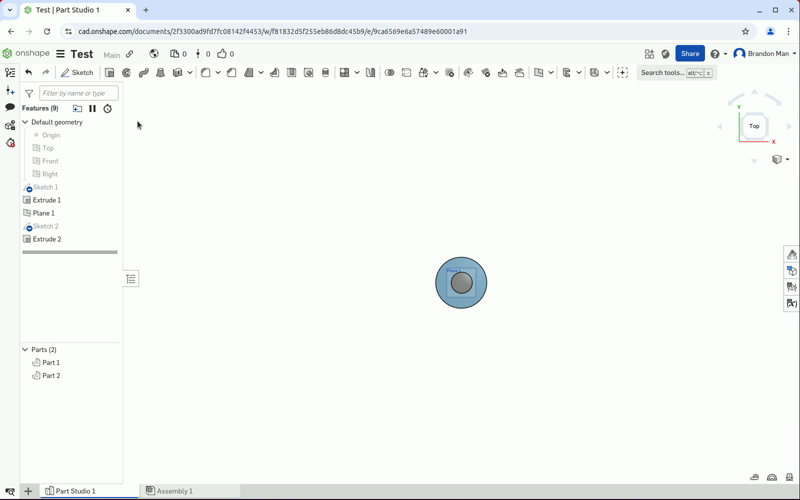
key(shift+h)
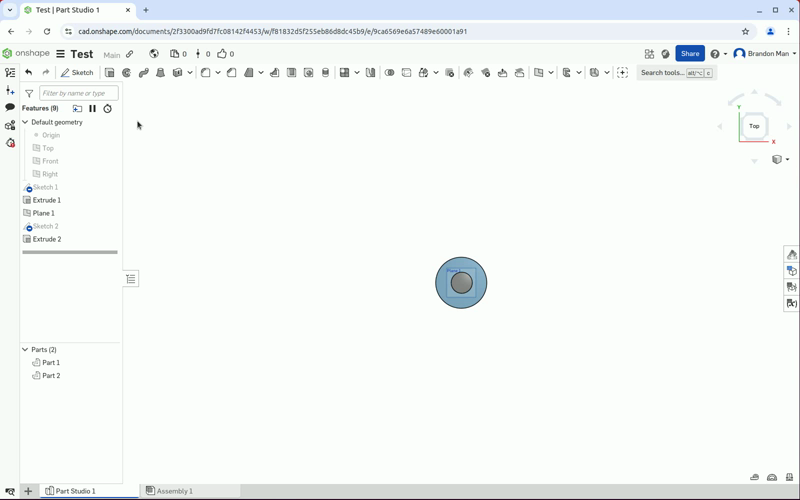
key(shift+h)
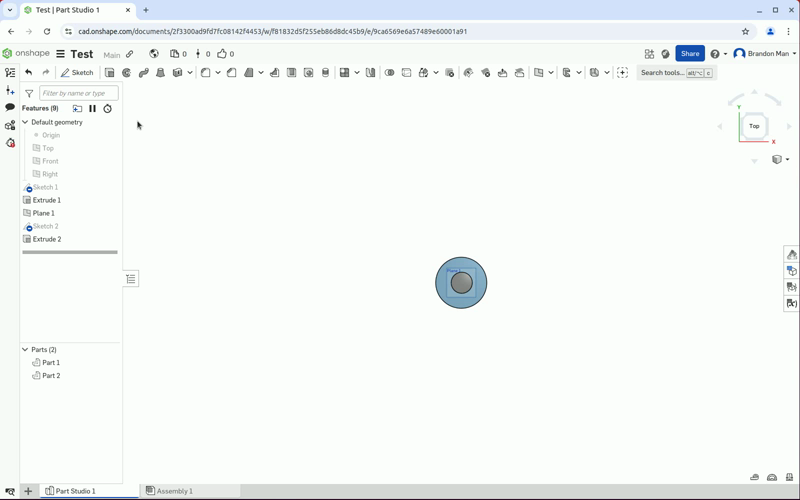
mouse_move(73, 189)
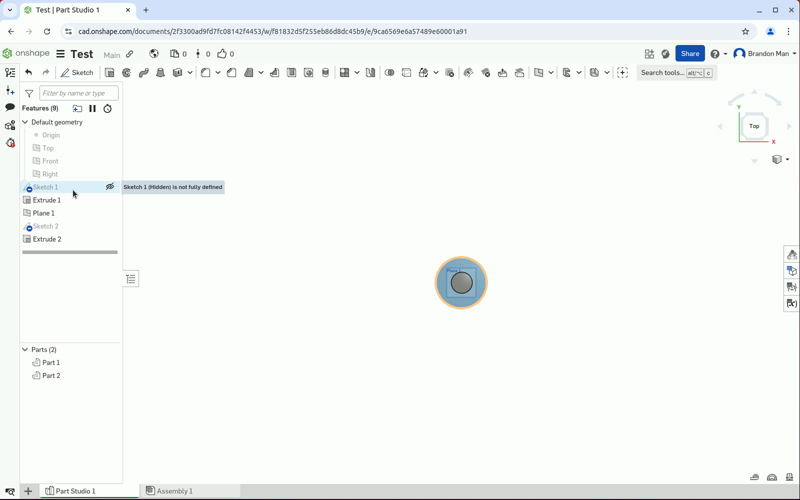
click(73, 189)
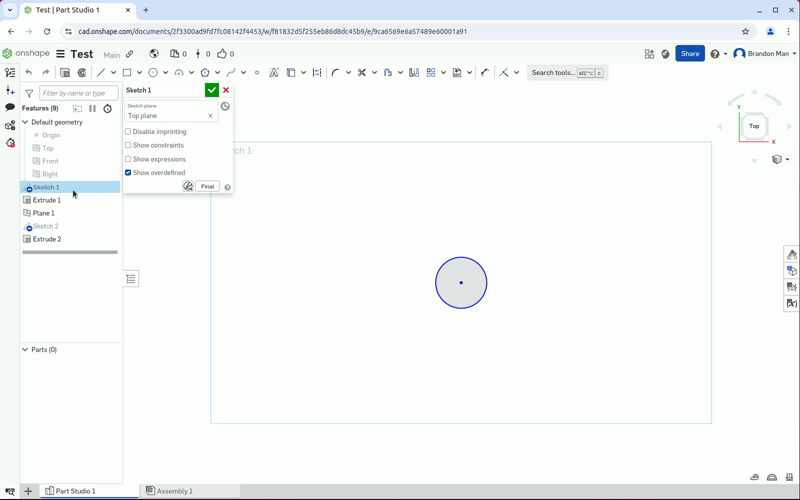
mouse_move(229, 92)
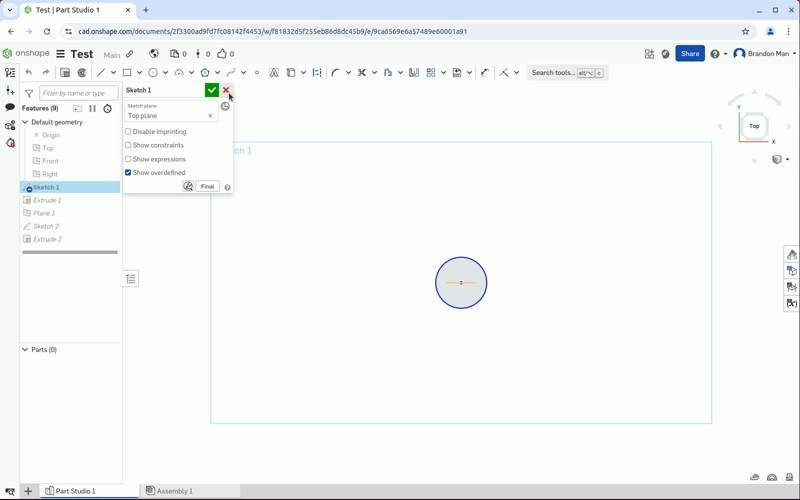
click(229, 92)
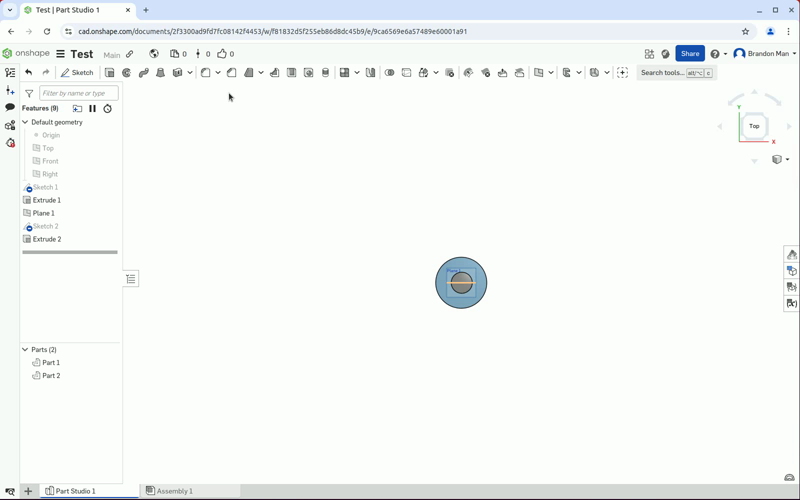
mouse_move(541, 75)
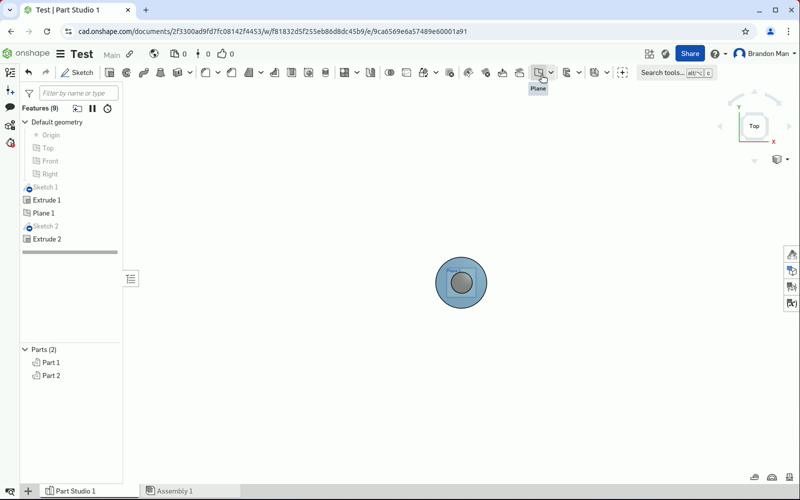
click(541, 75)
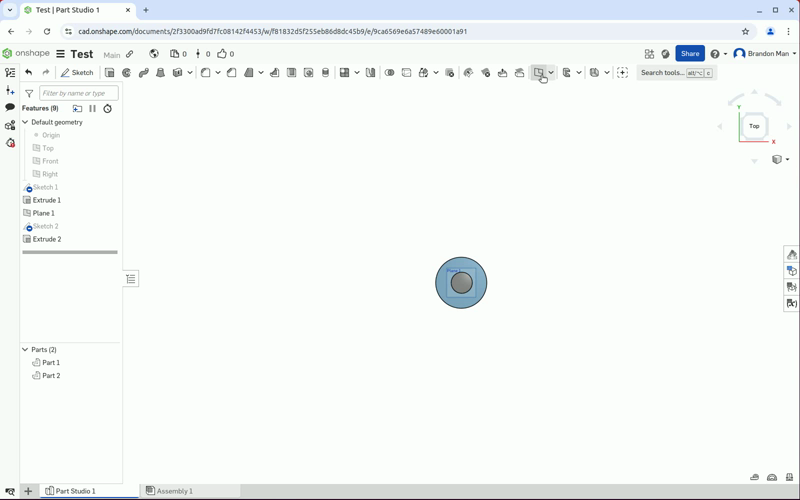
mouse_move(73, 150)
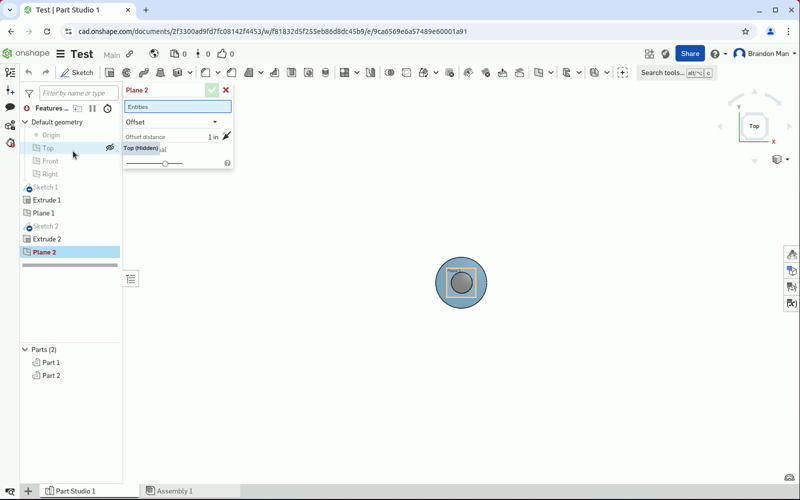
click(73, 150)
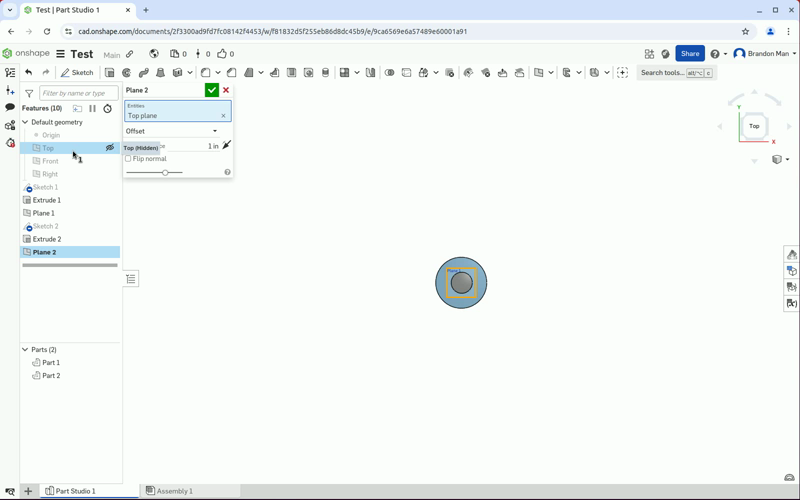
key(tab, 2)
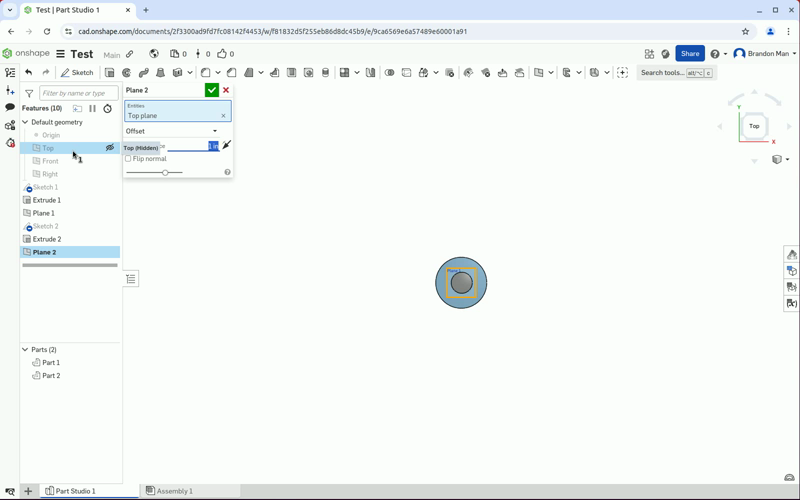
text(23.108)
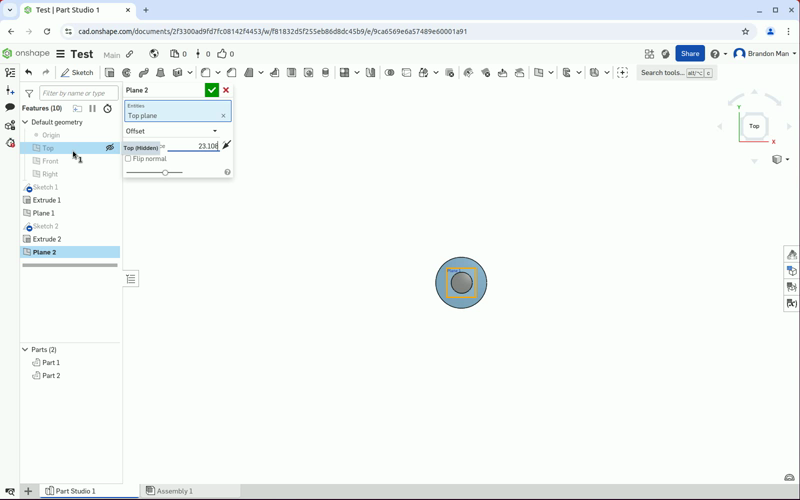
key(enter, 2)
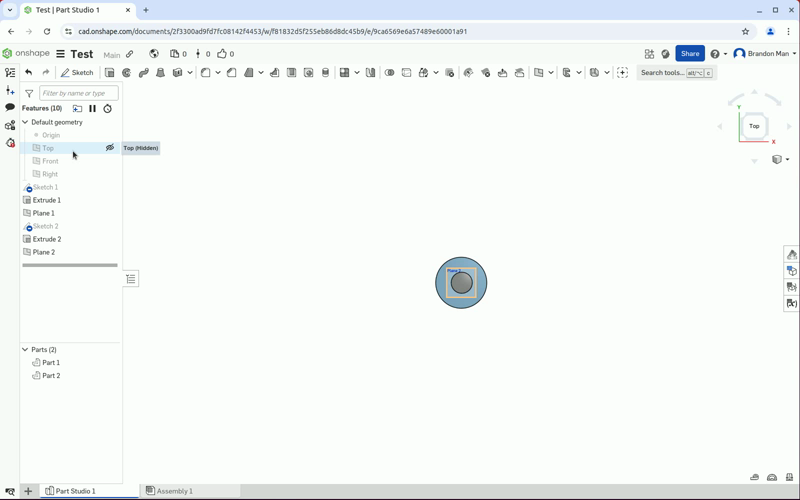
key(shift+s)
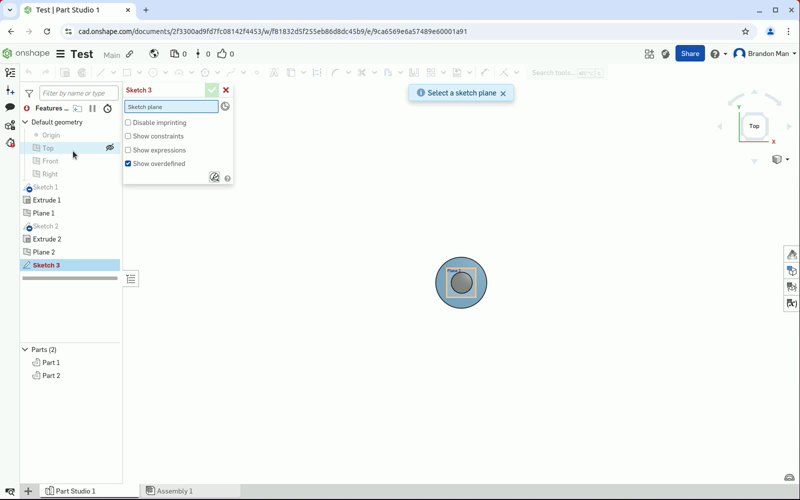
mouse_move(73, 254)
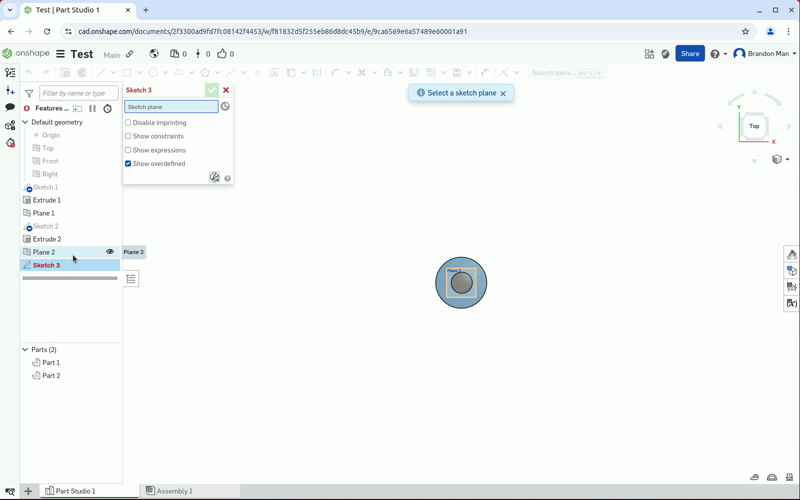
click(73, 254)
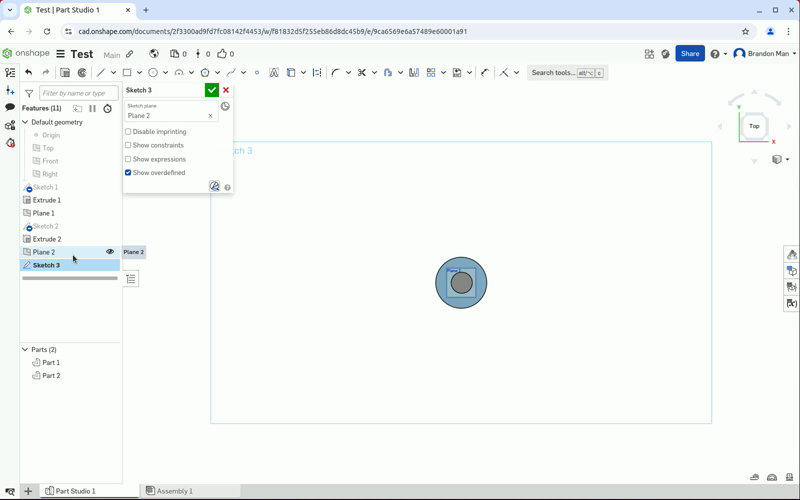
mouse_move(73, 352)
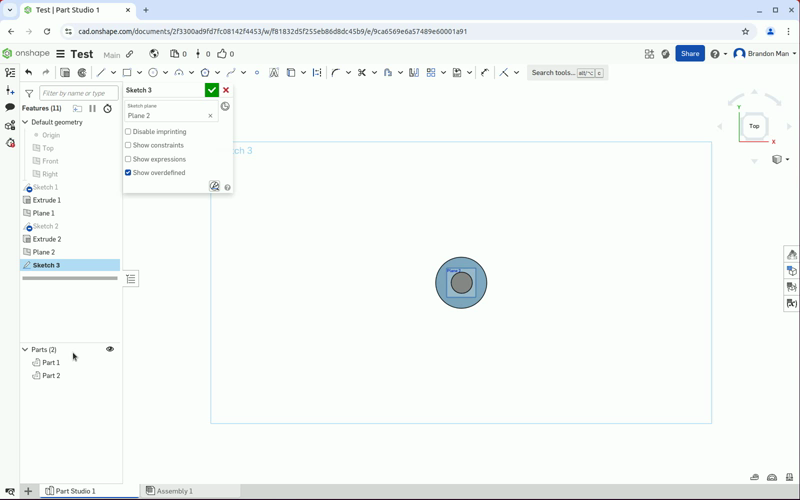
key(y)
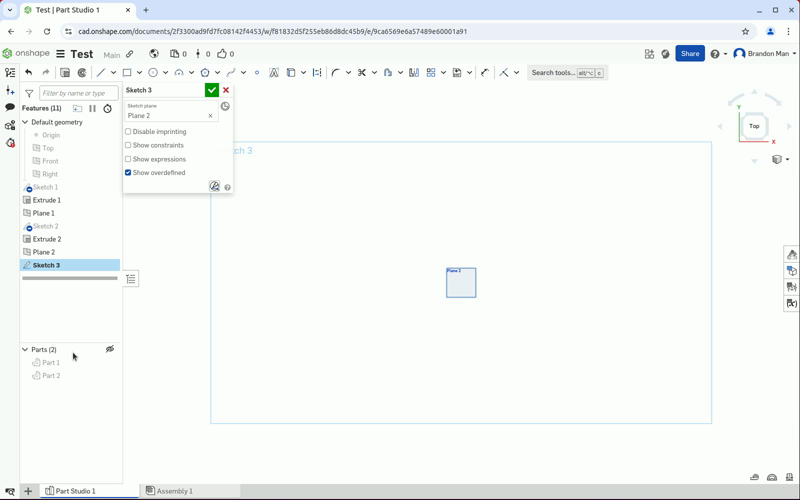
key(l)
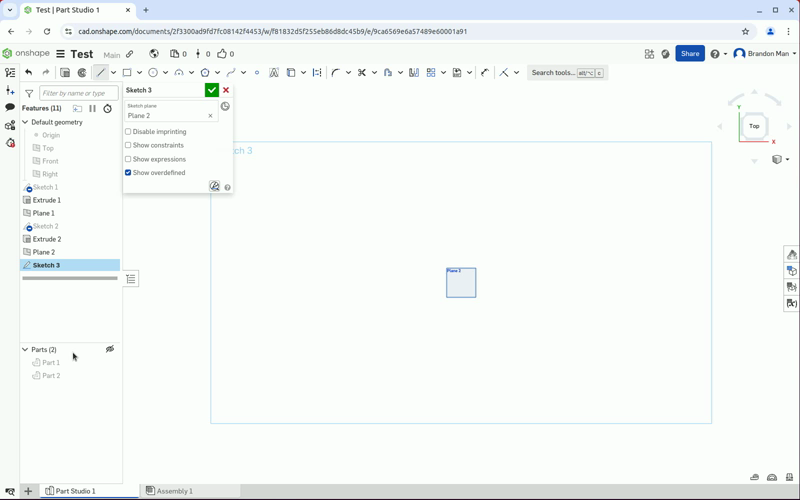
key_down(shift)
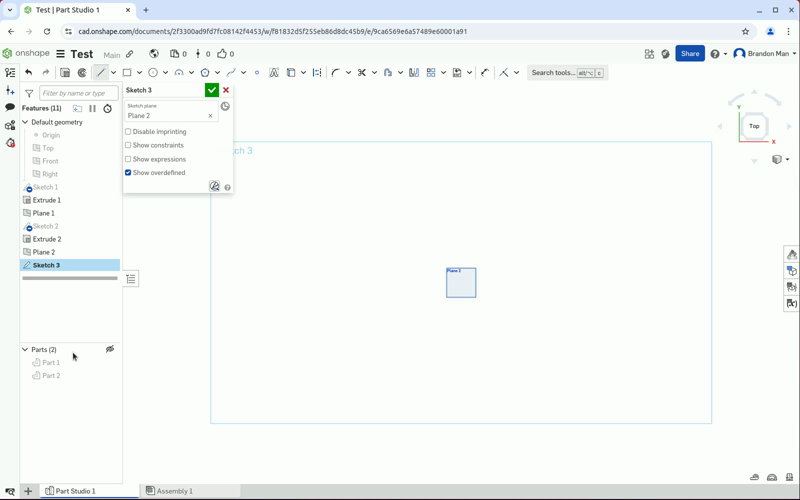
mouse_move(457, 286)
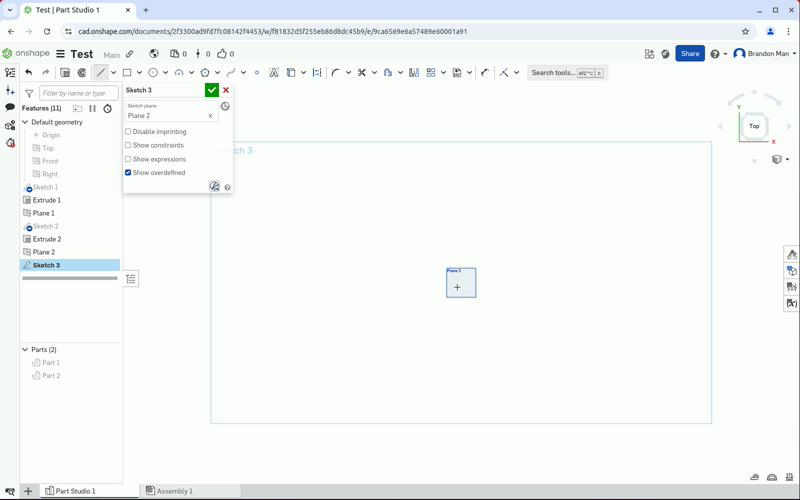
click(457, 286)
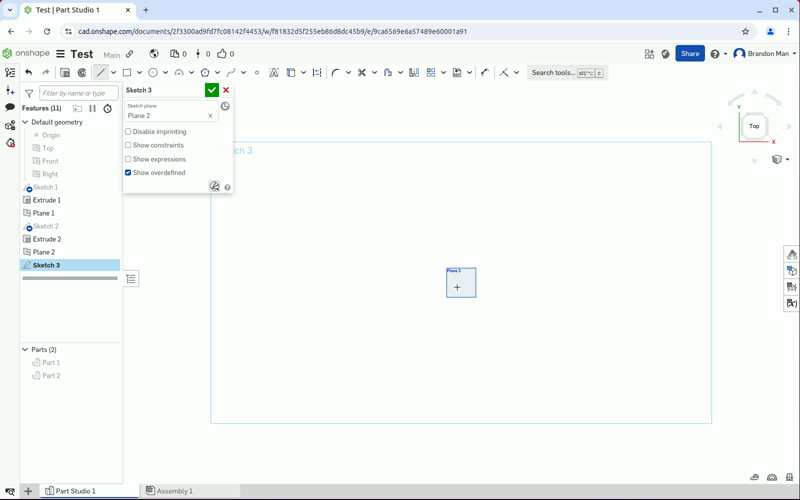
key_up(shift)
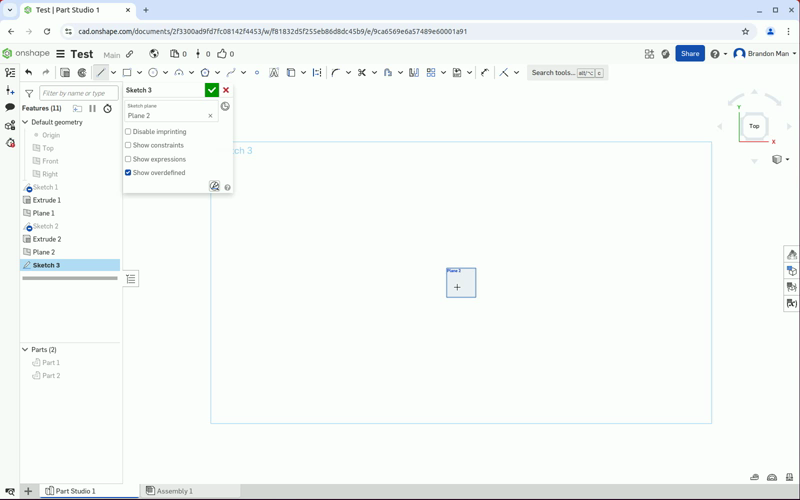
key_down(shift)
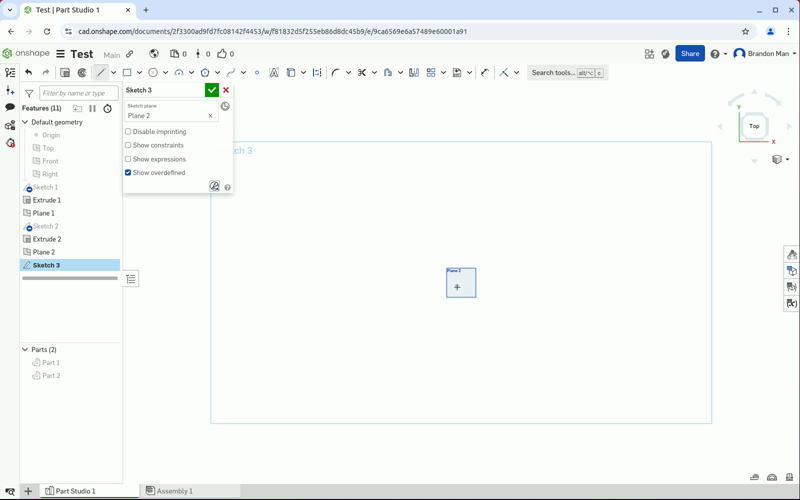
mouse_move(487, 286)
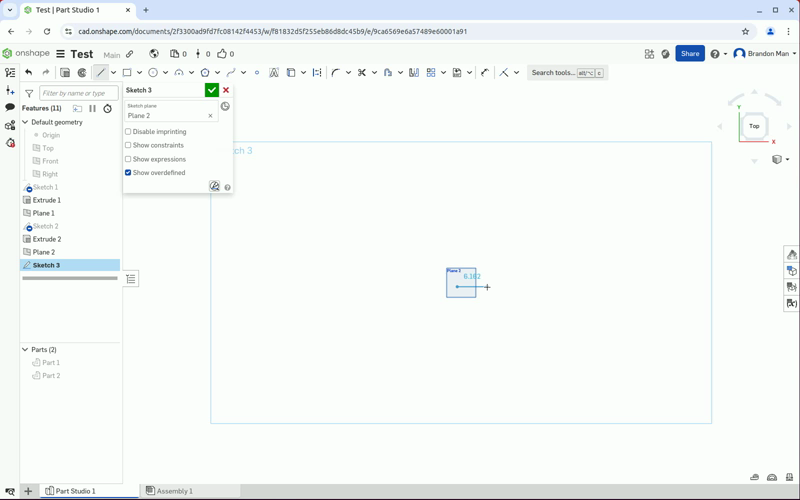
mouse_move(465, 286)
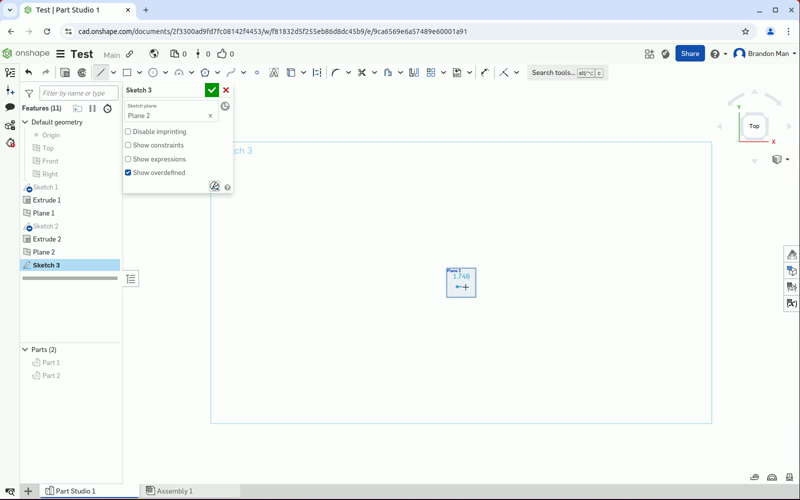
click(465, 286)
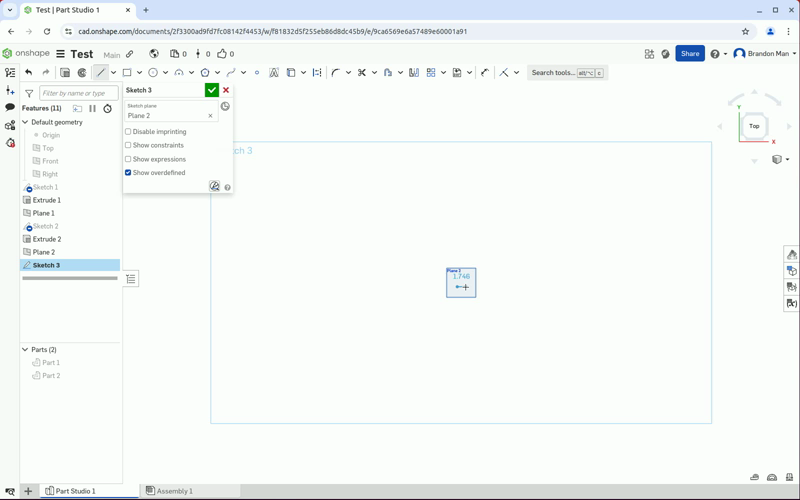
key_up(shift)
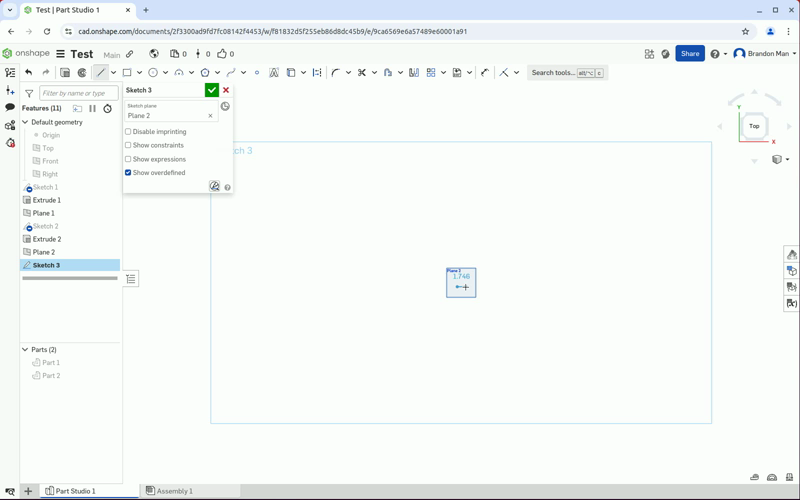
key_down(shift)
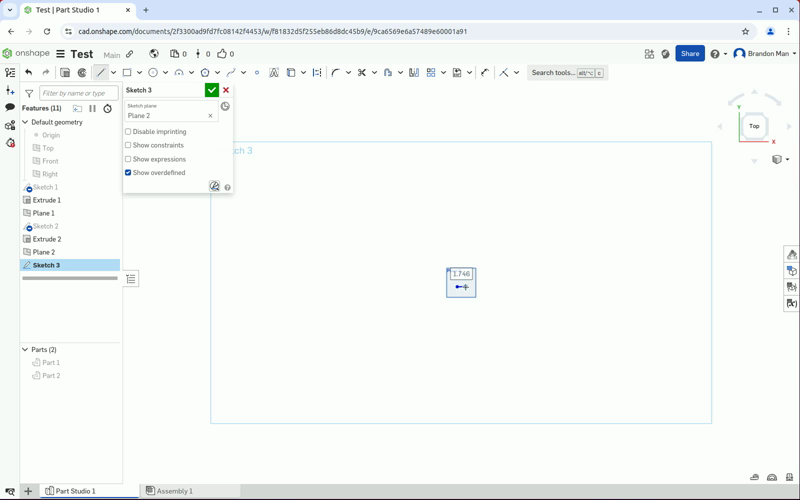
mouse_move(495, 286)
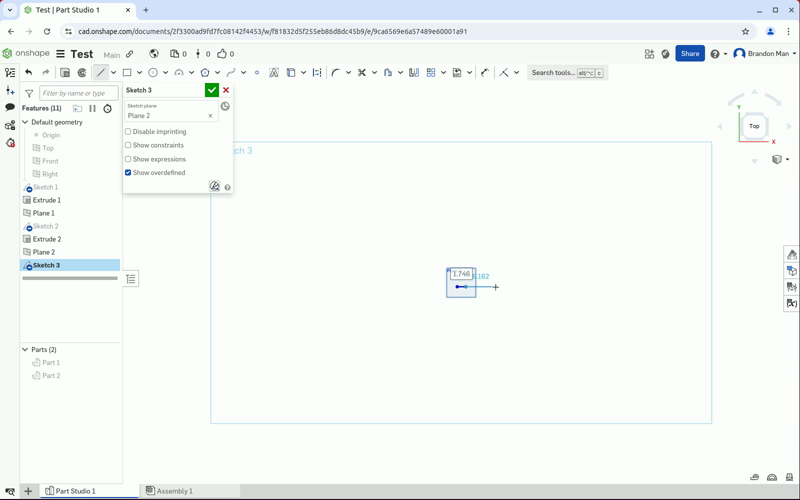
mouse_move(465, 278)
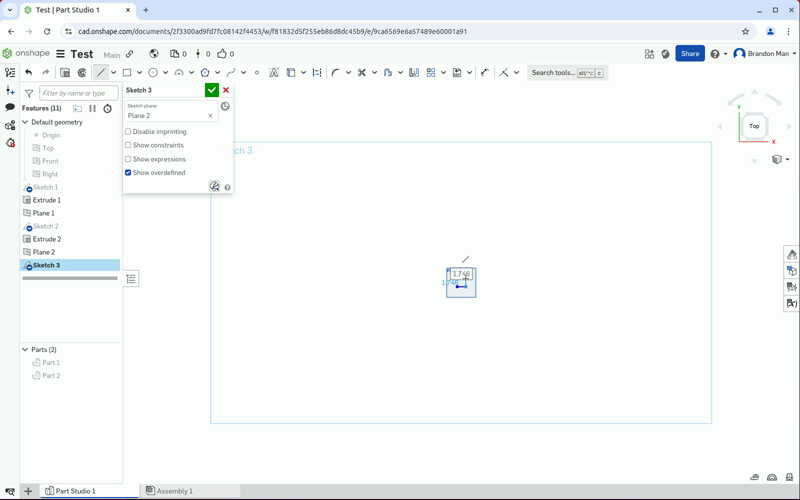
click(465, 278)
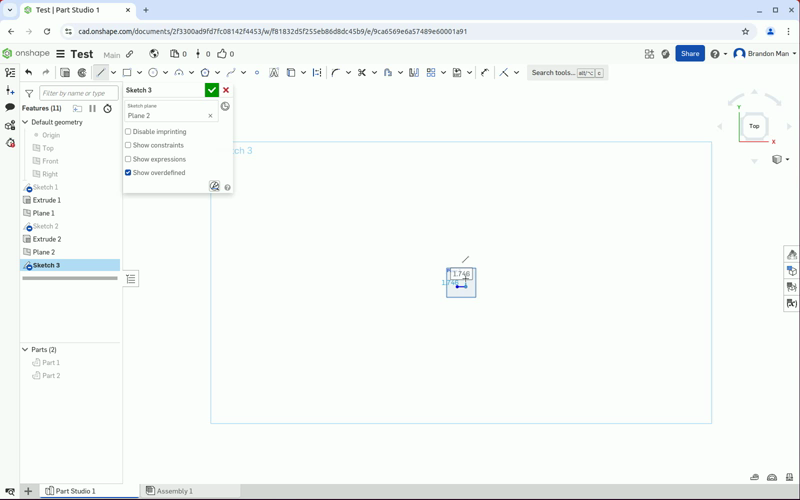
key_up(shift)
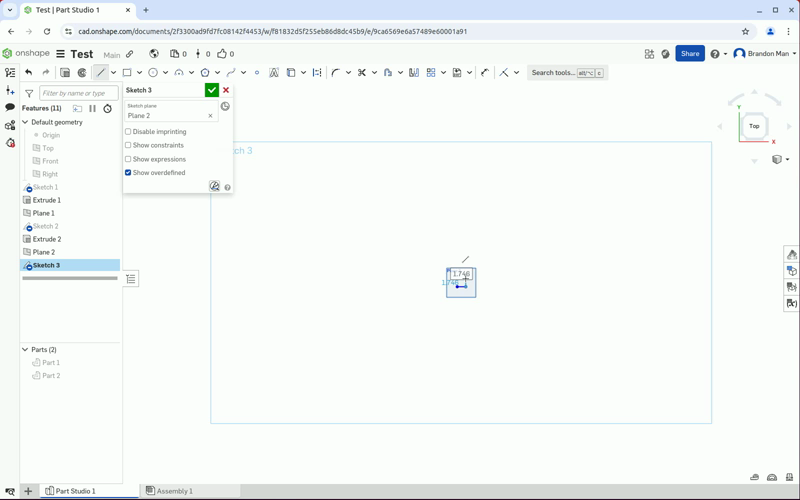
key_down(shift)
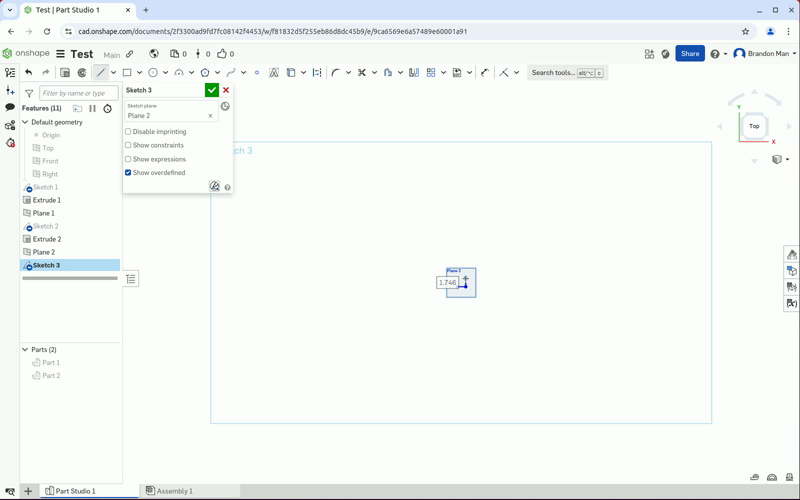
mouse_move(495, 278)
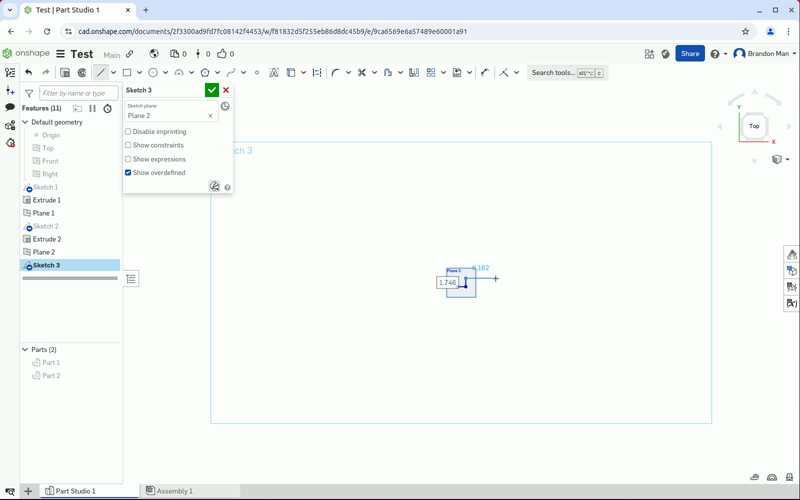
mouse_move(457, 278)
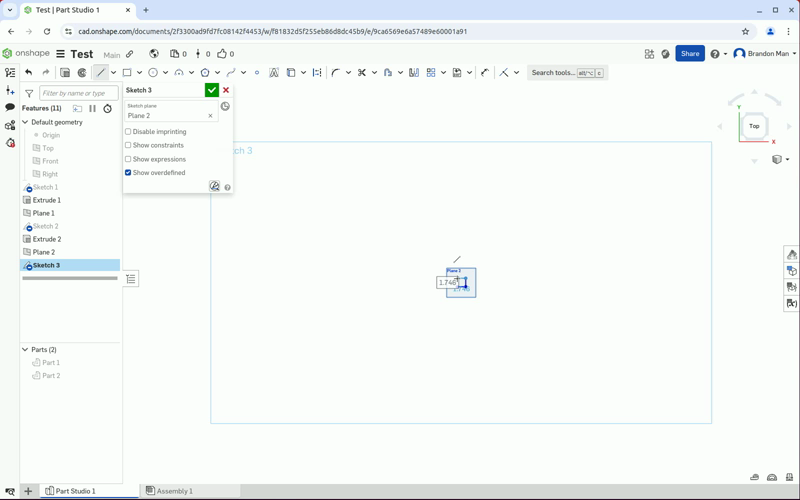
click(457, 278)
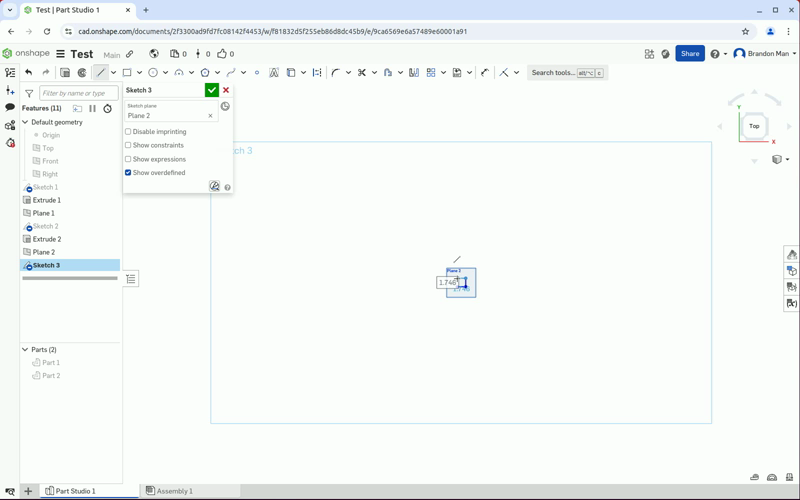
key_up(shift)
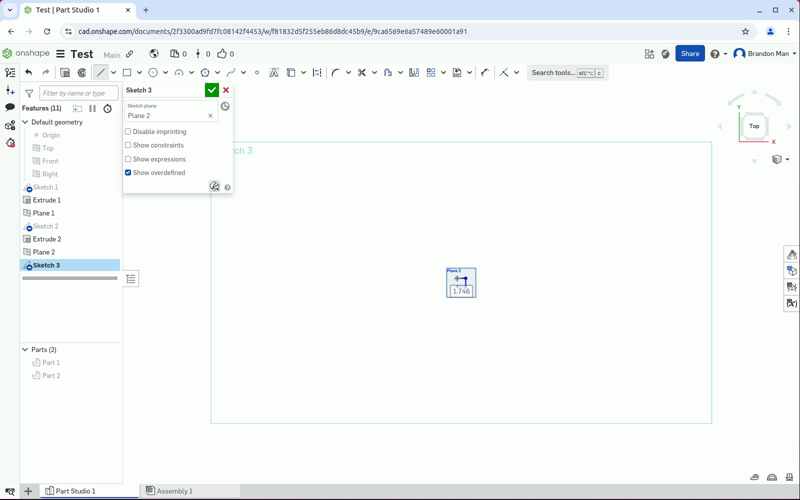
mouse_move(487, 278)
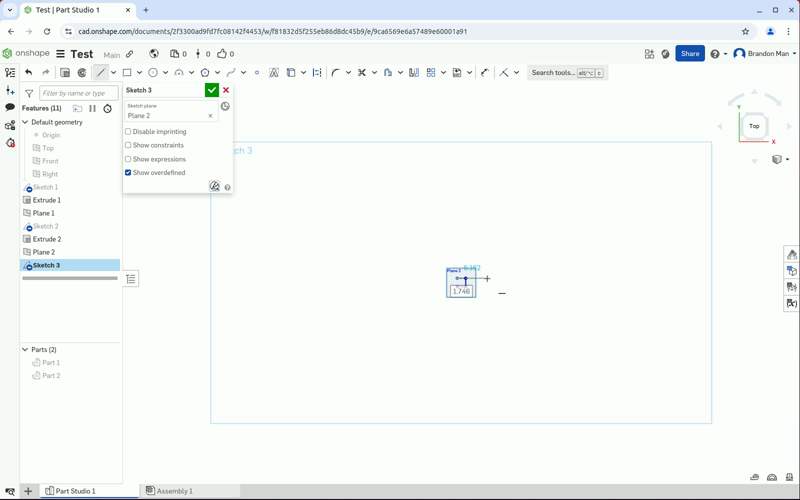
key_down(shift)
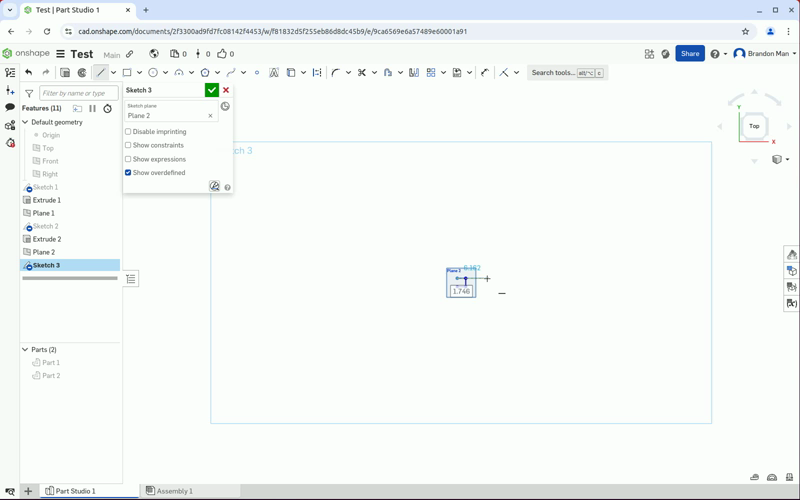
mouse_move(457, 286)
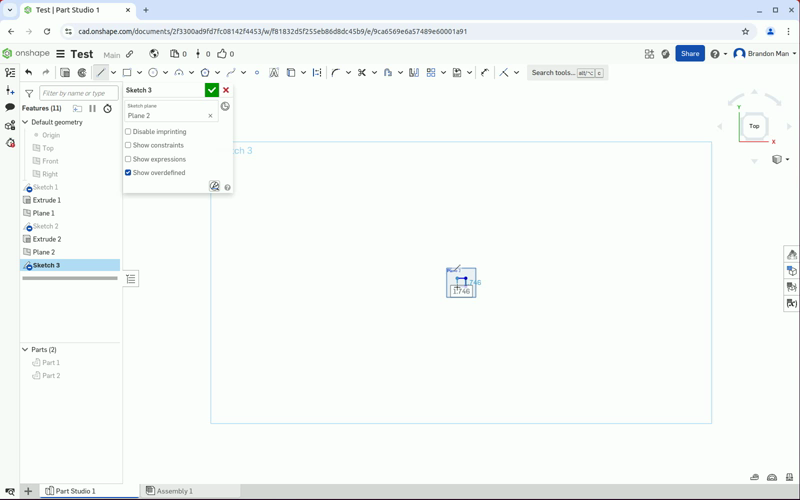
key_up(shift)
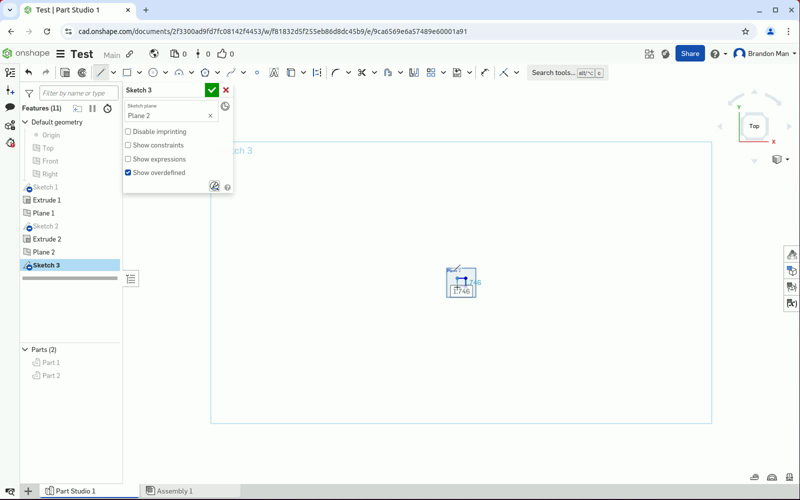
click(457, 286)
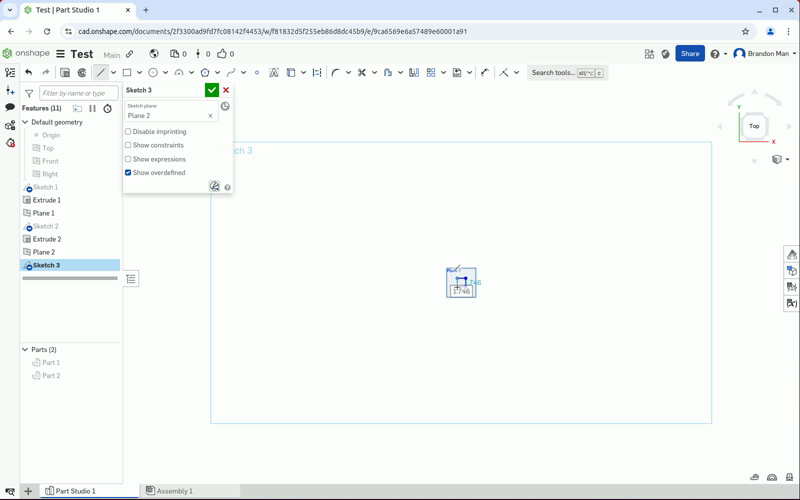
key(esc)
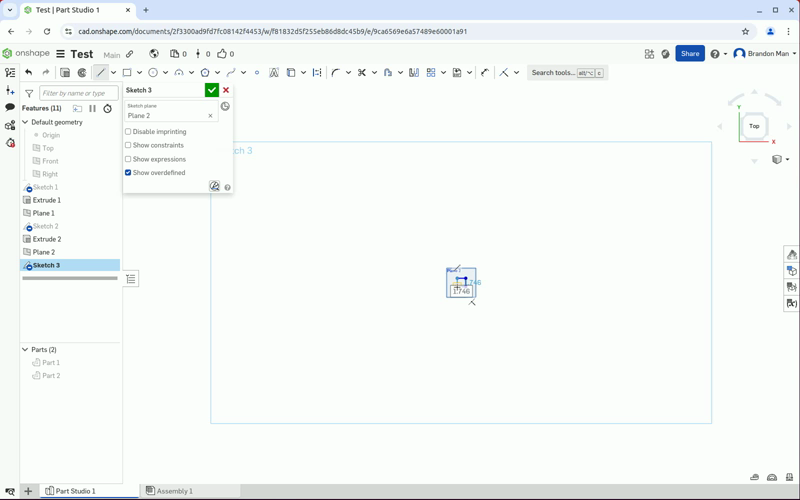
mouse_move(461, 280)
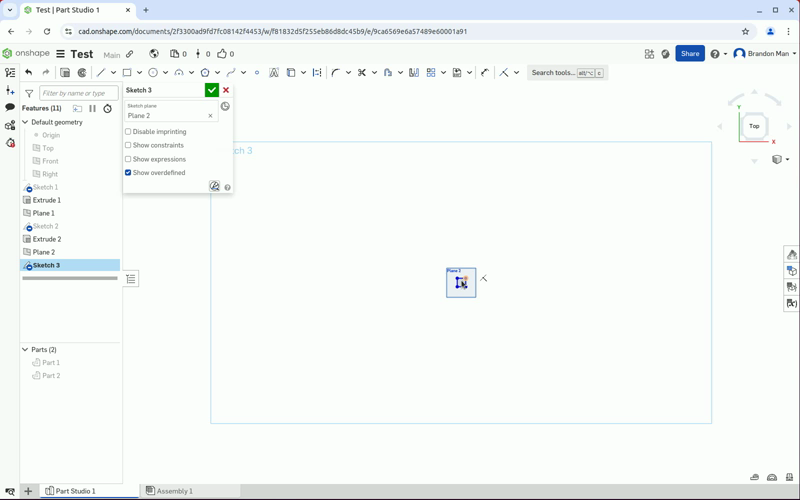
scroll(6)
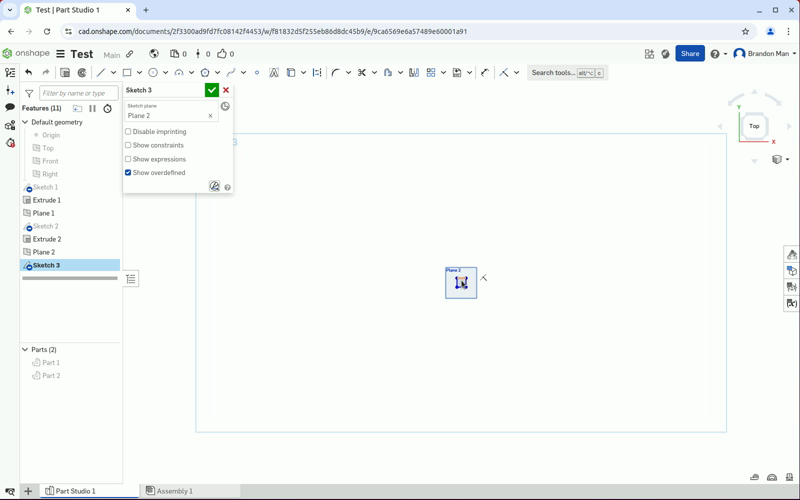
scroll(6)
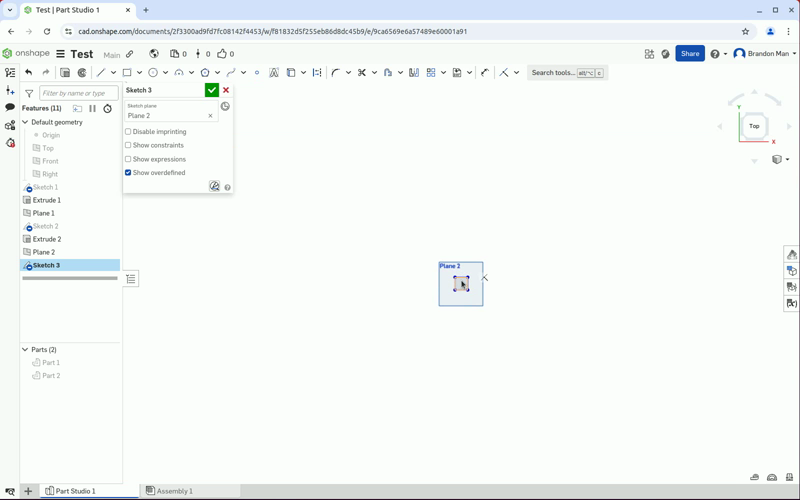
scroll(6)
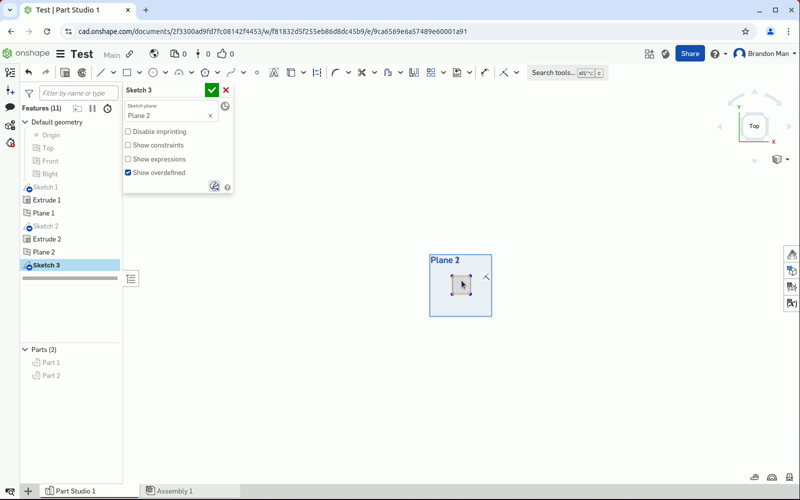
scroll(6)
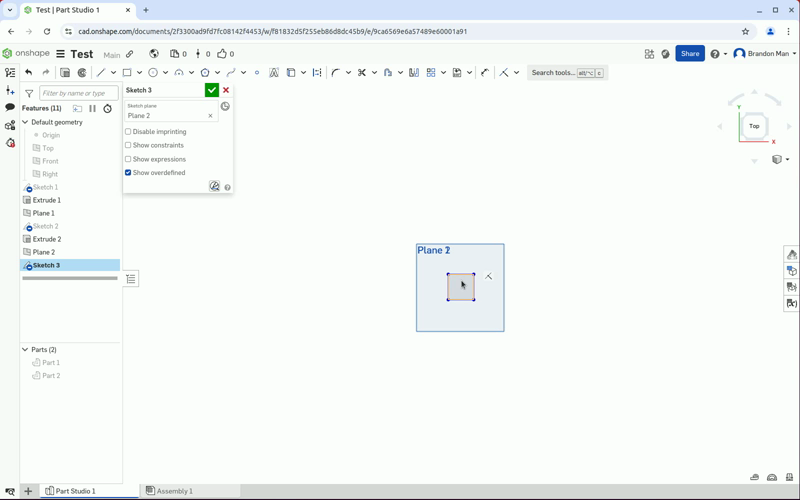
scroll(6)
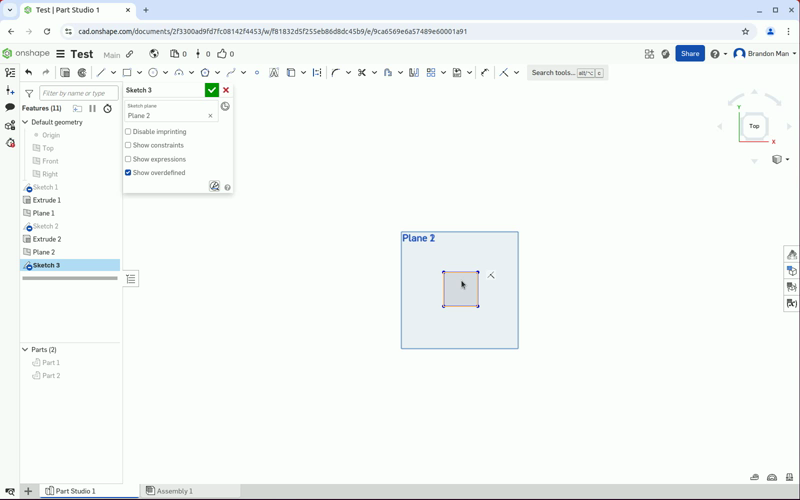
scroll(6)
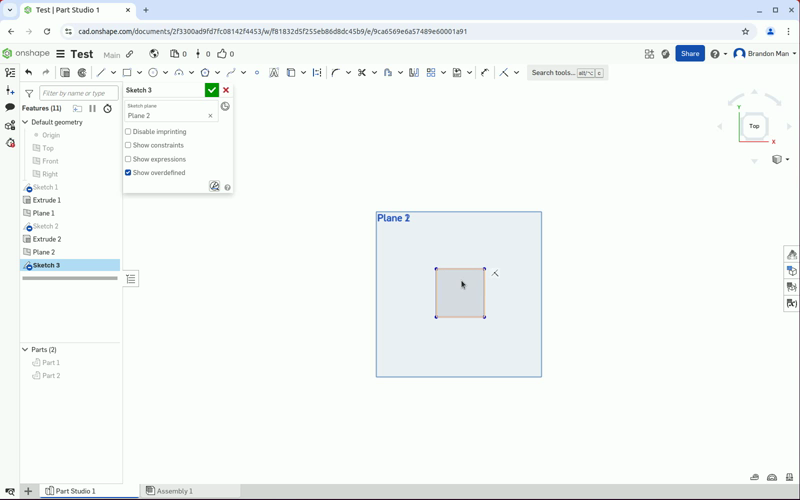
scroll(6)
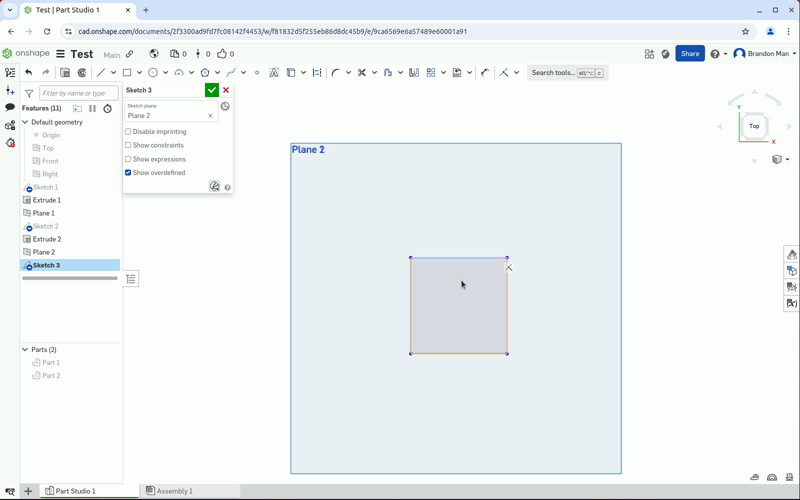
click(461, 280)
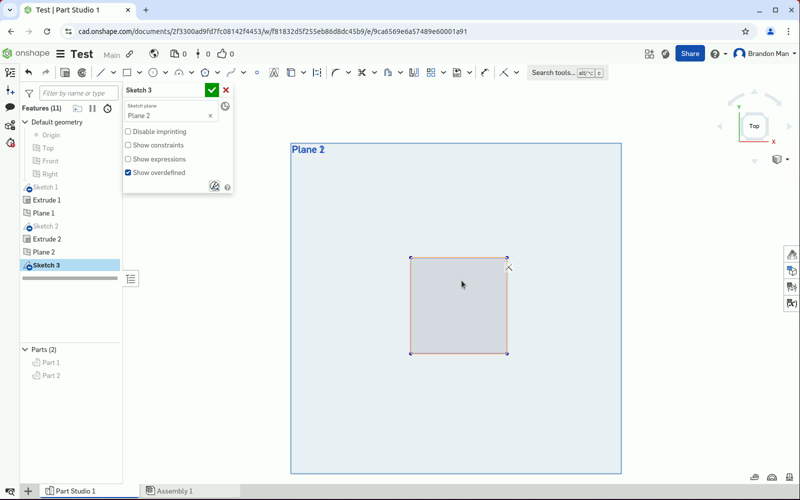
scroll(-6)
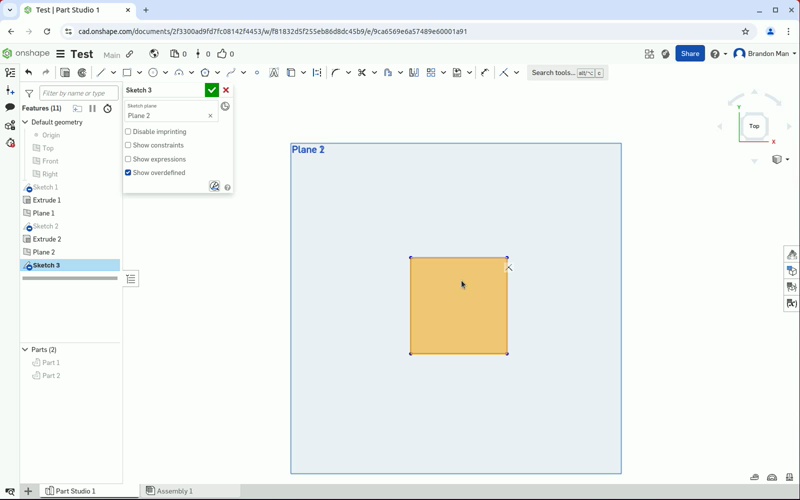
scroll(-6)
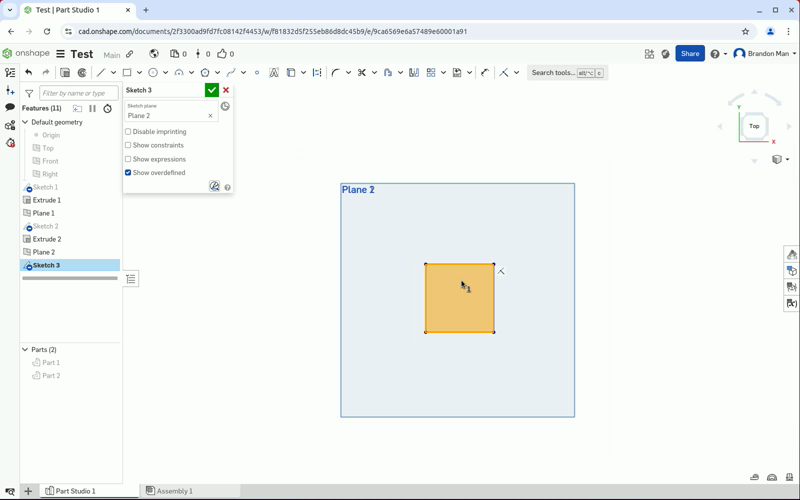
scroll(-6)
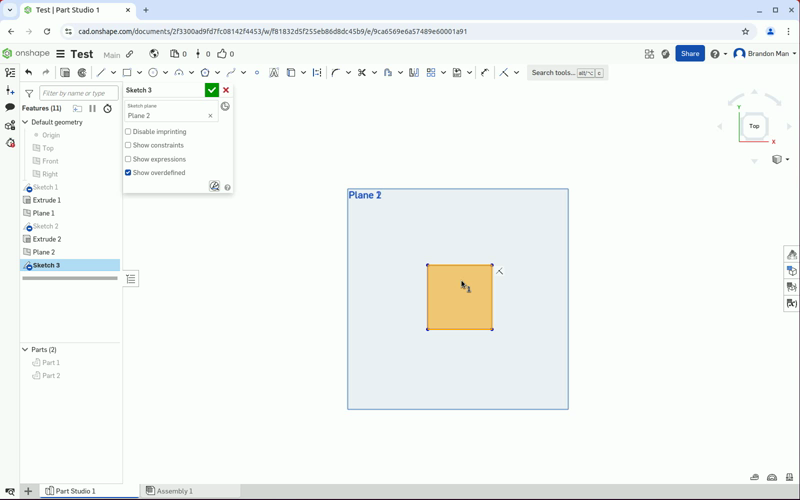
scroll(-6)
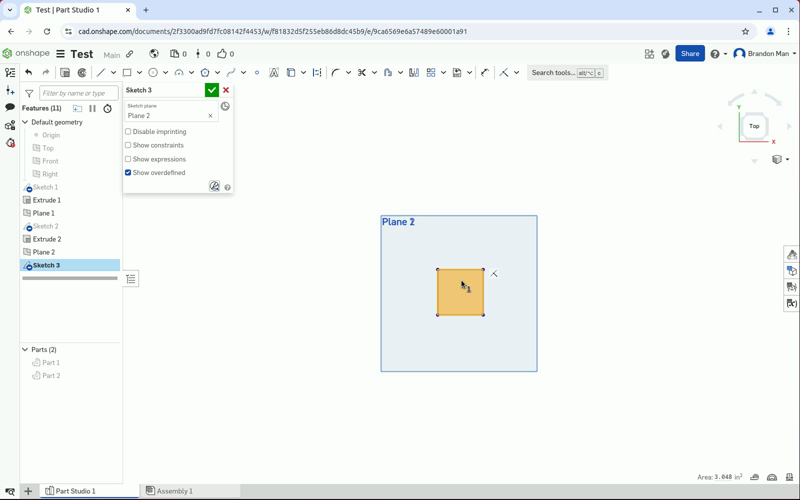
scroll(-6)
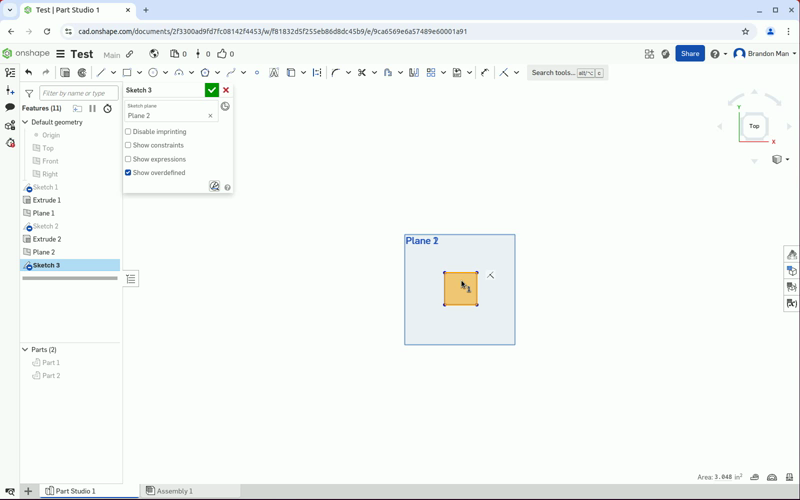
scroll(-6)
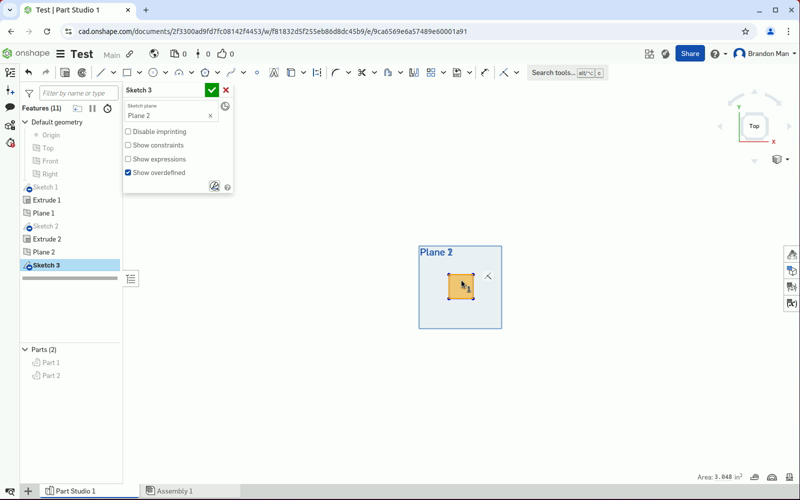
scroll(-6)
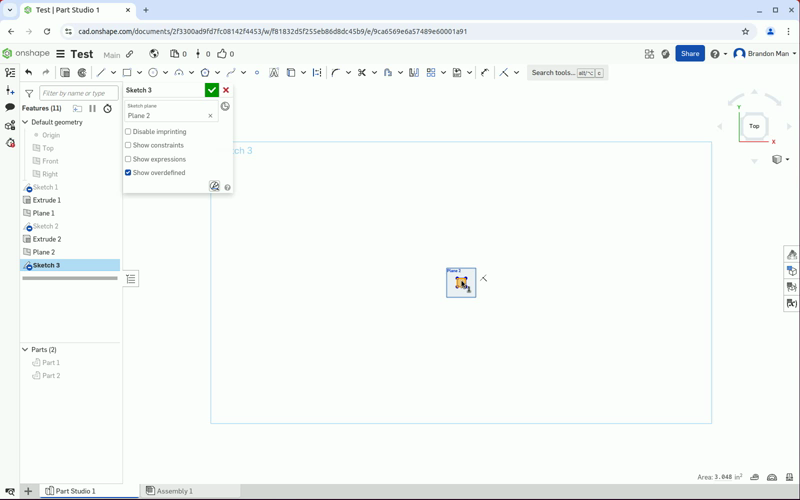
mouse_move(73, 352)
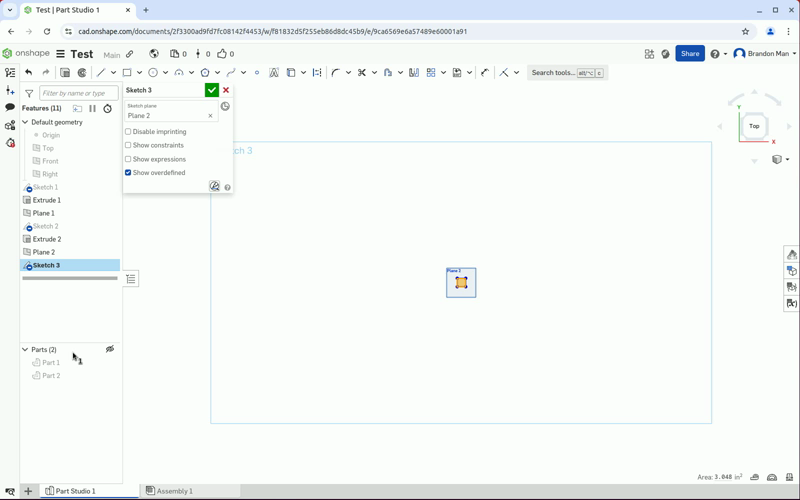
key(shift+y)
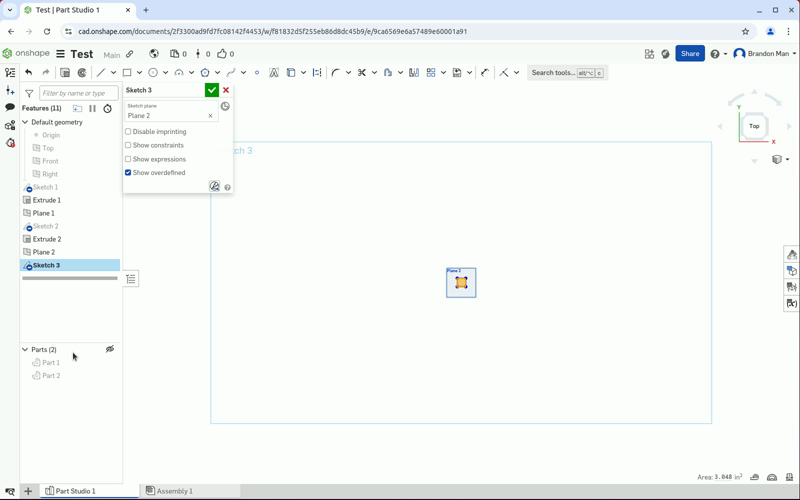
key(shift+e)
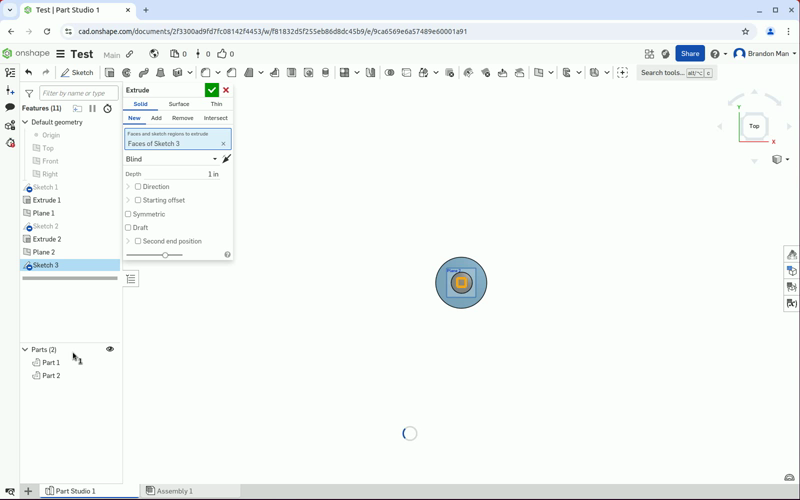
mouse_move(143, 106)
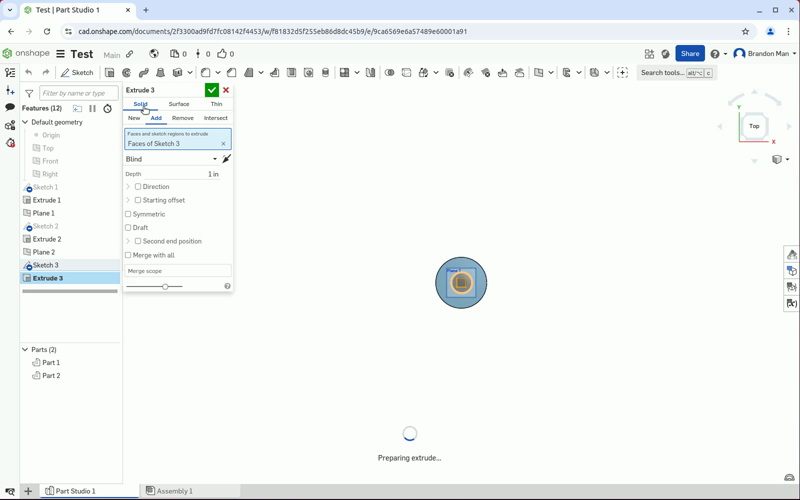
click(143, 106)
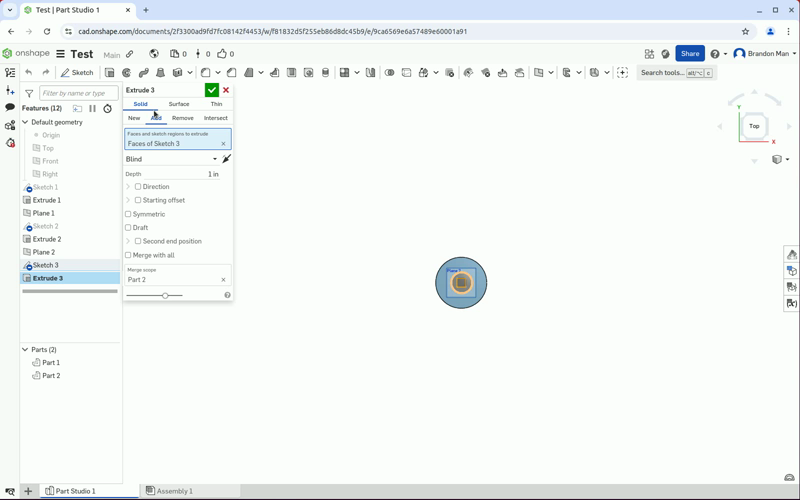
mouse_move(186, 120)
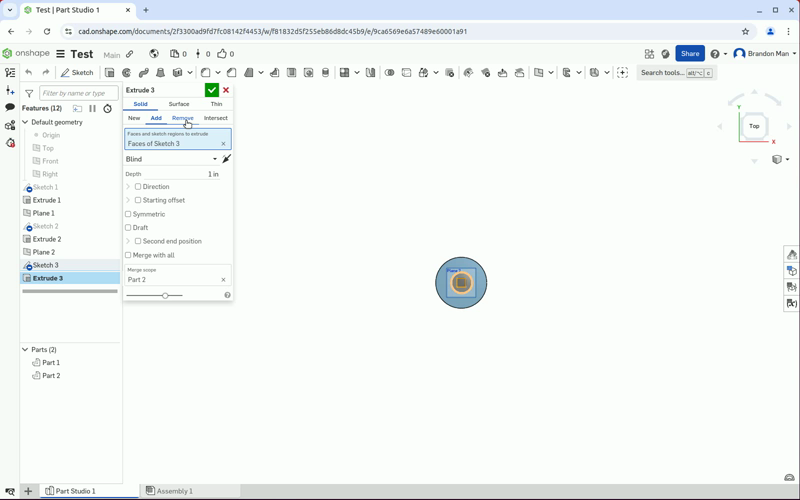
click(186, 120)
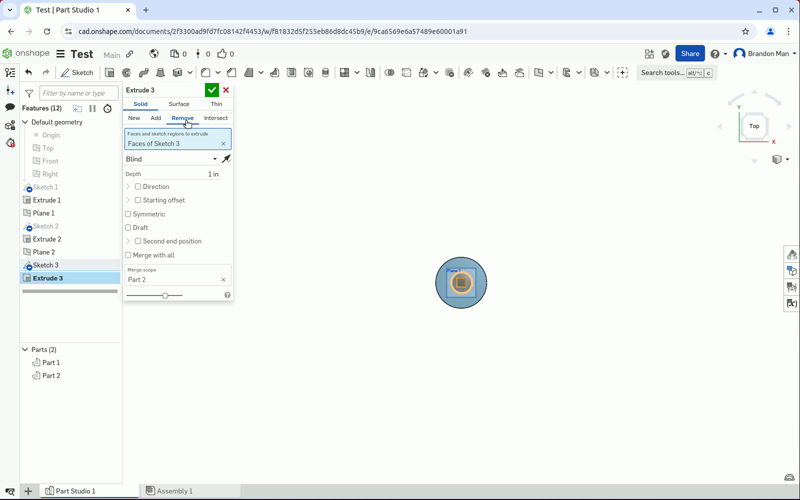
key(tab, 4)
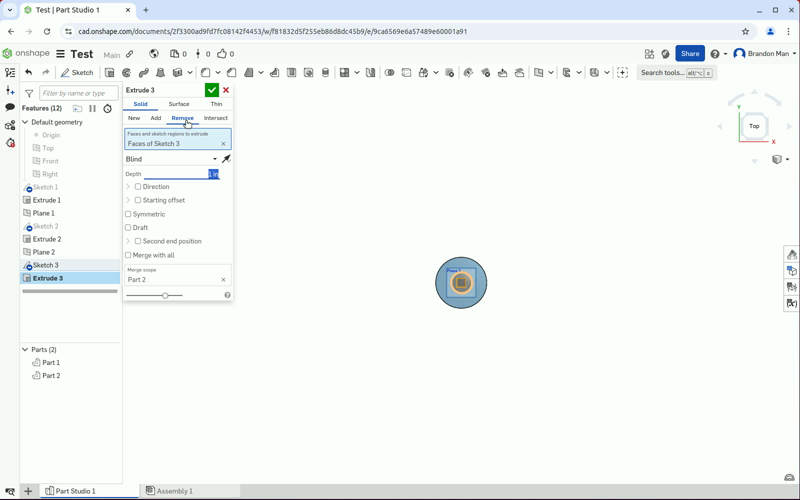
text(2.407)
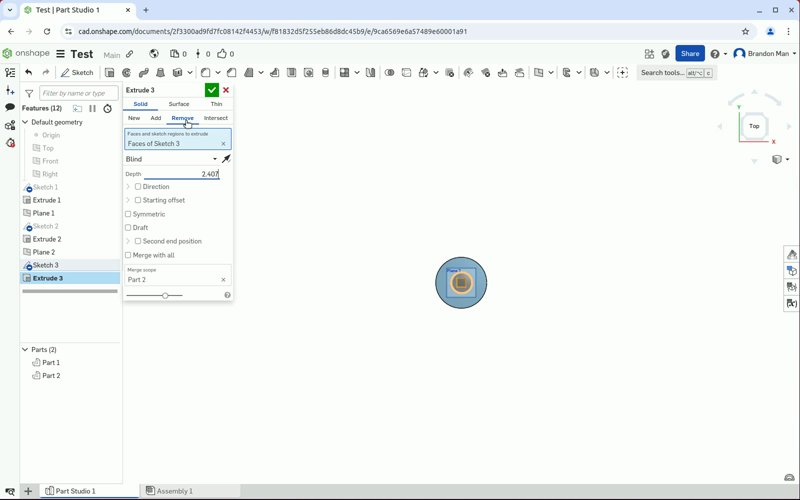
key(tab, 6)
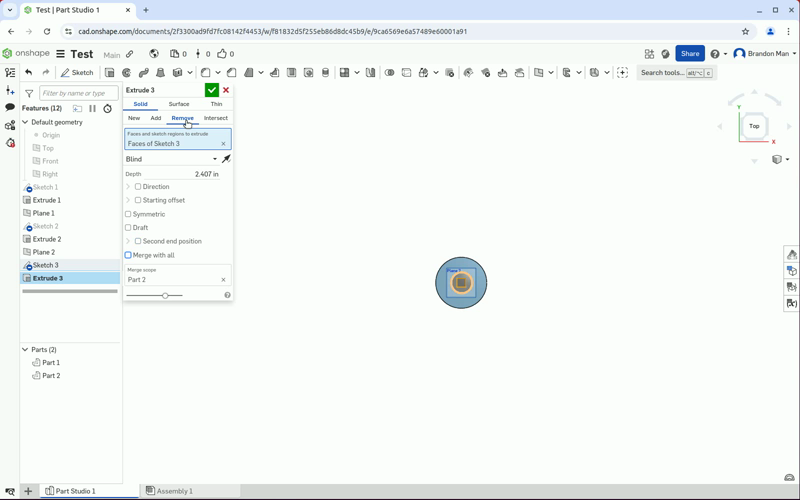
key(space)
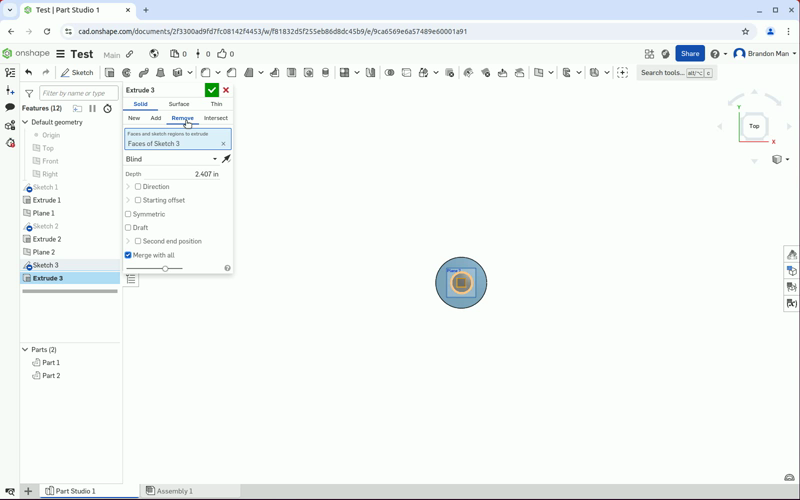
key(enter)
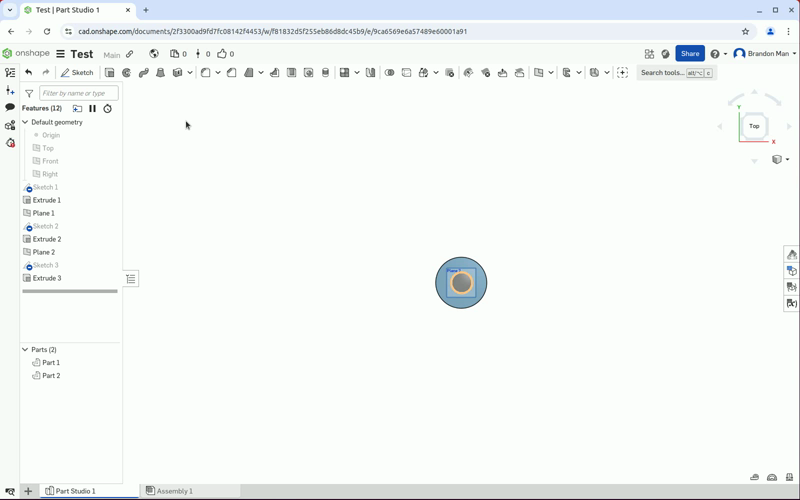
key(shift+h)
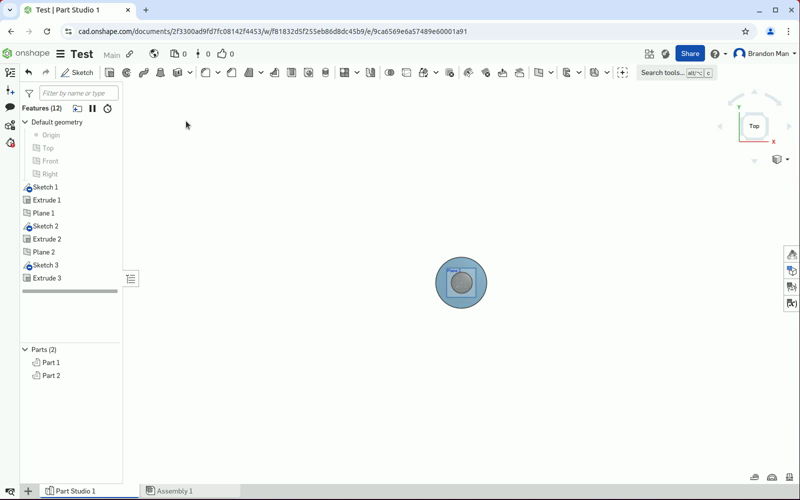
key(shift+h)
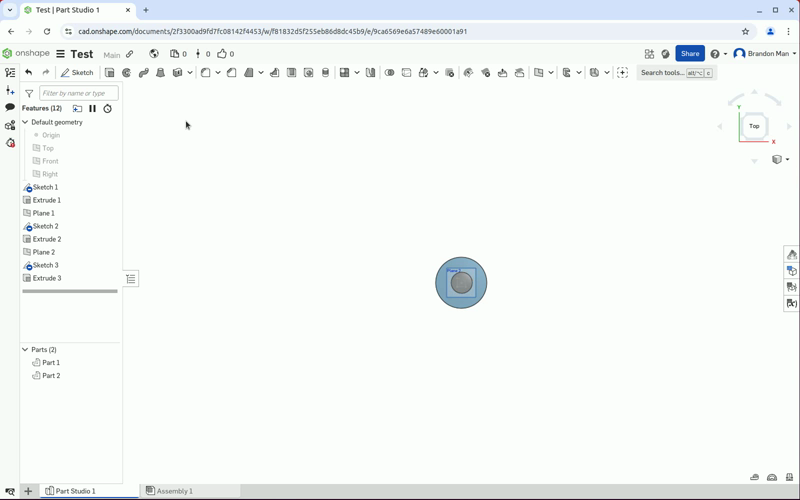
key(shift+7)
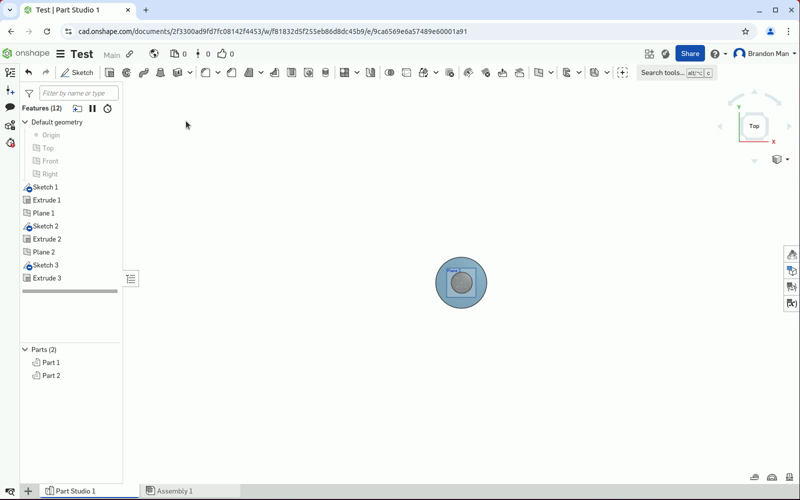
key(up, 3)
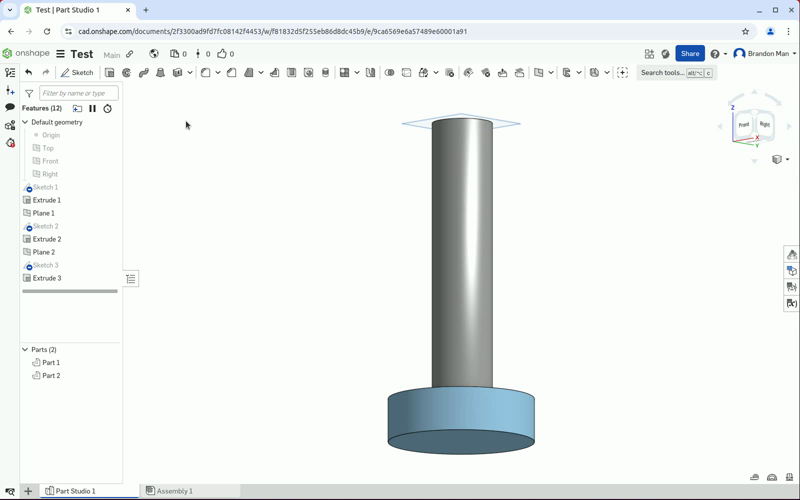
key(left, 3)
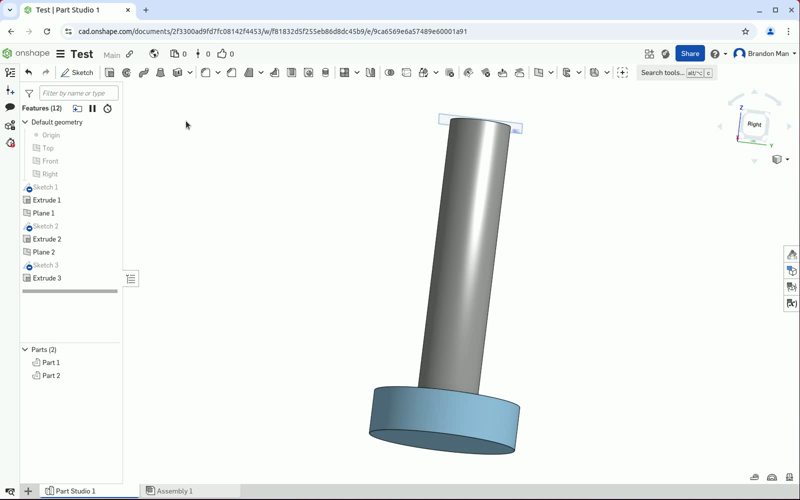
key(right, 3)
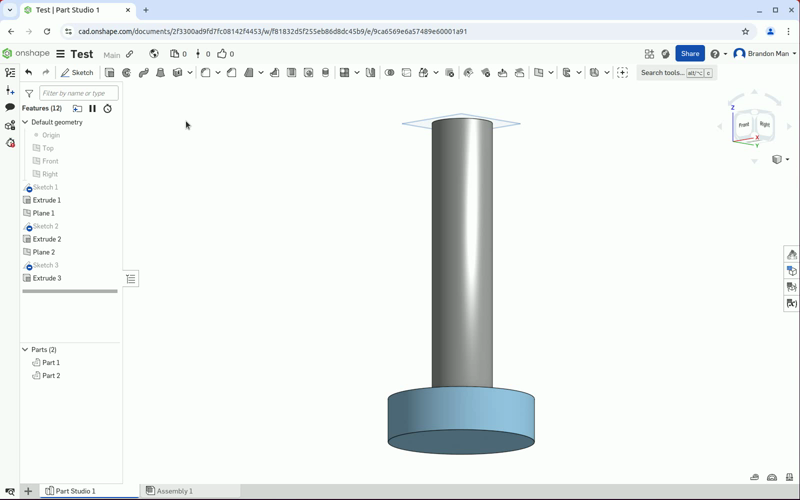
key(down, 3)
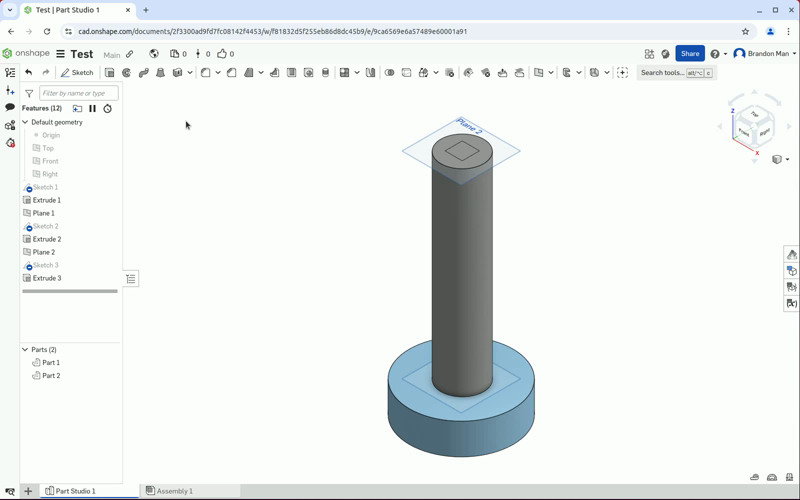
mouse_move(73, 189)
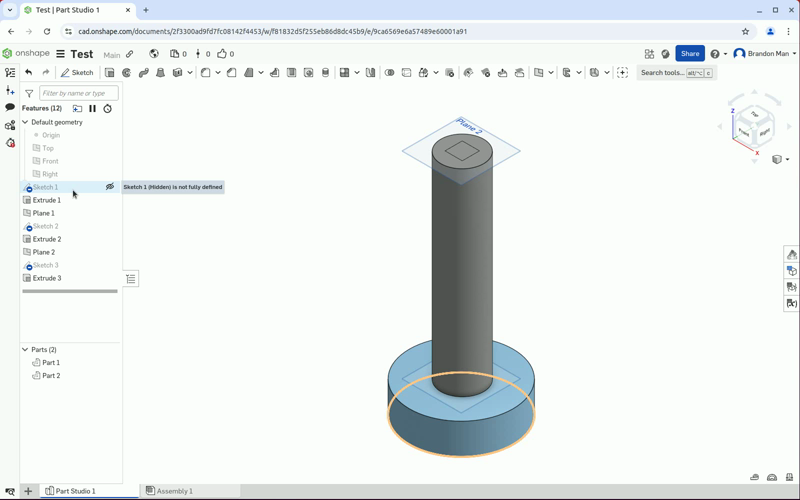
click(73, 189)